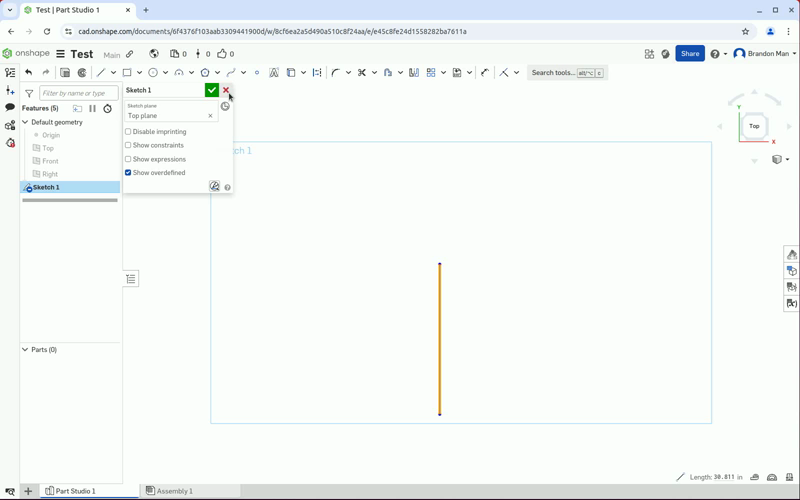
key(shift+h)
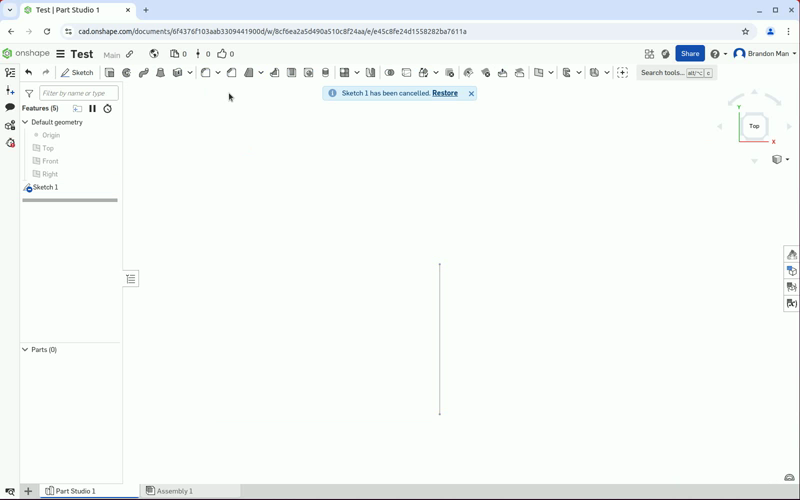
key(shift+s)
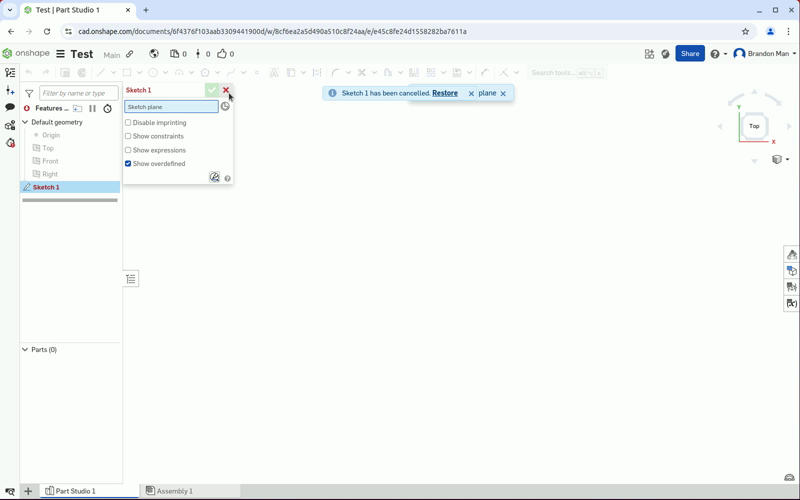
mouse_move(73, 150)
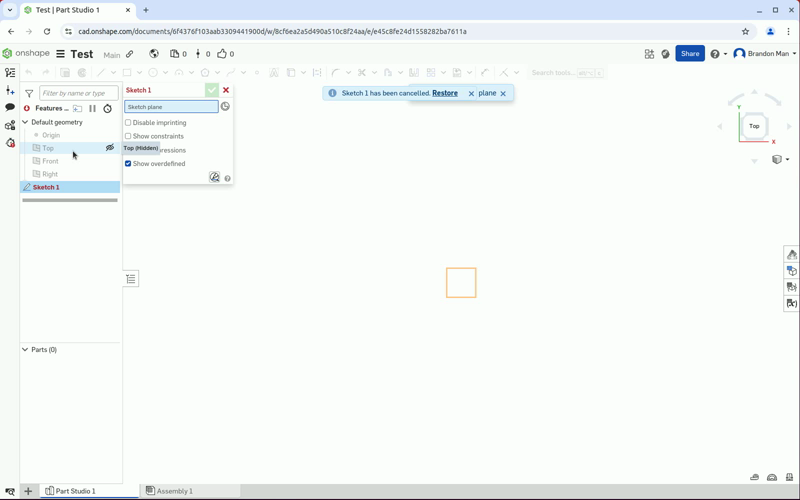
click(73, 150)
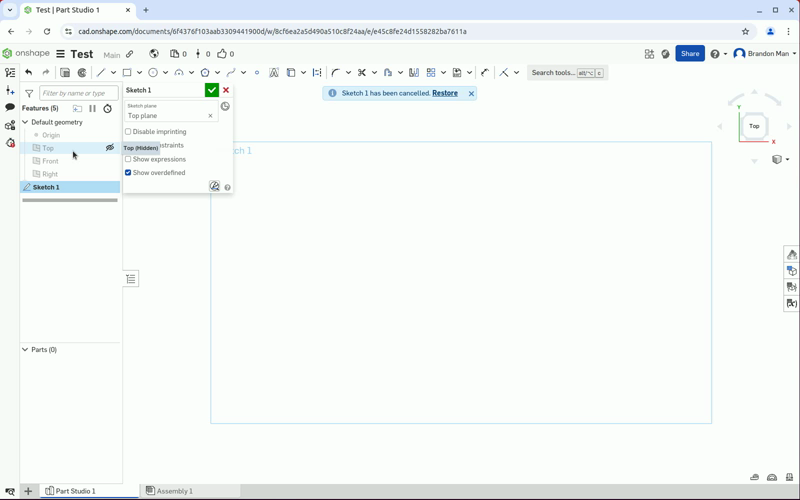
mouse_move(73, 352)
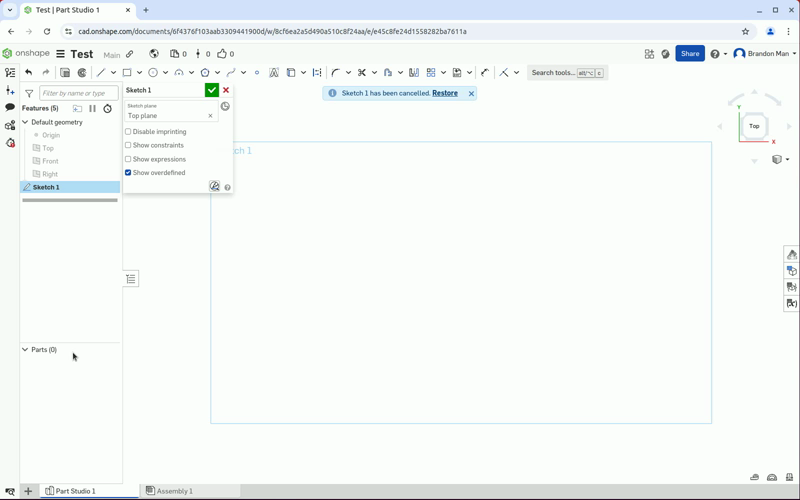
key(y)
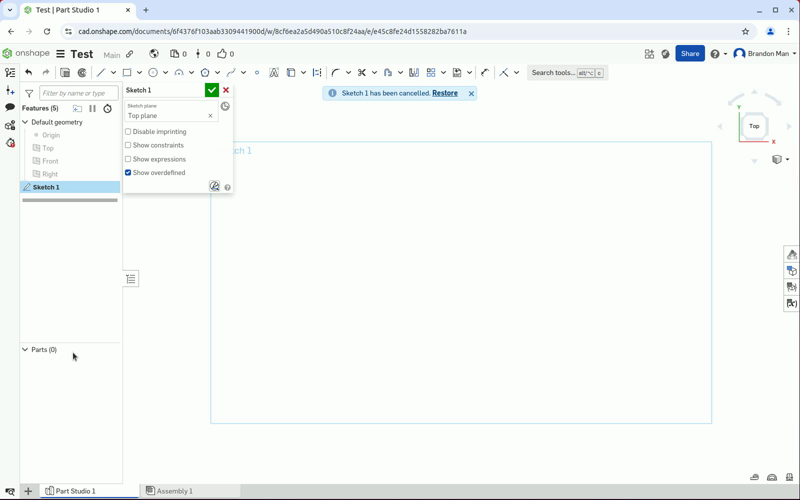
key(l)
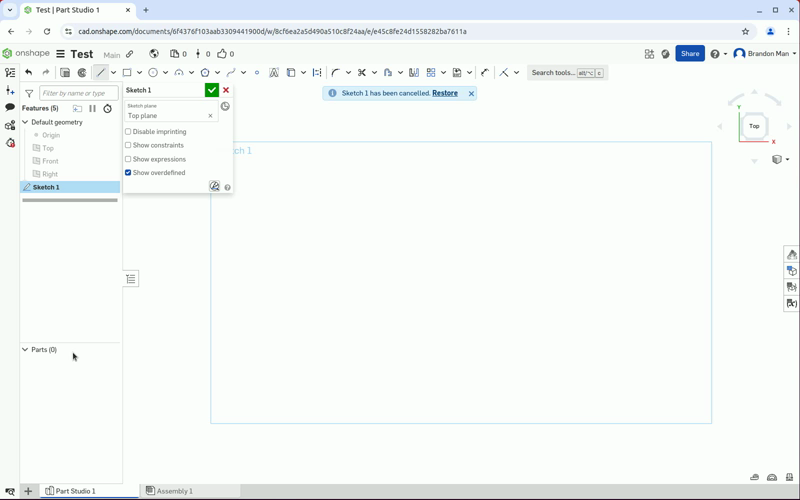
key_down(shift)
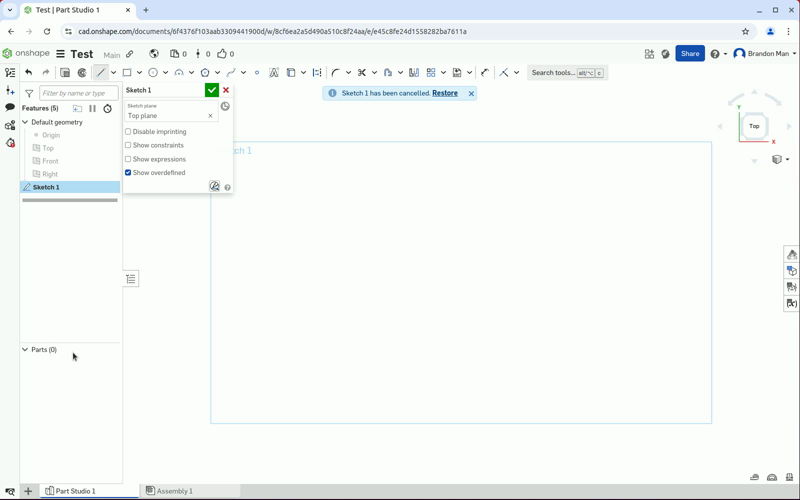
mouse_move(383, 315)
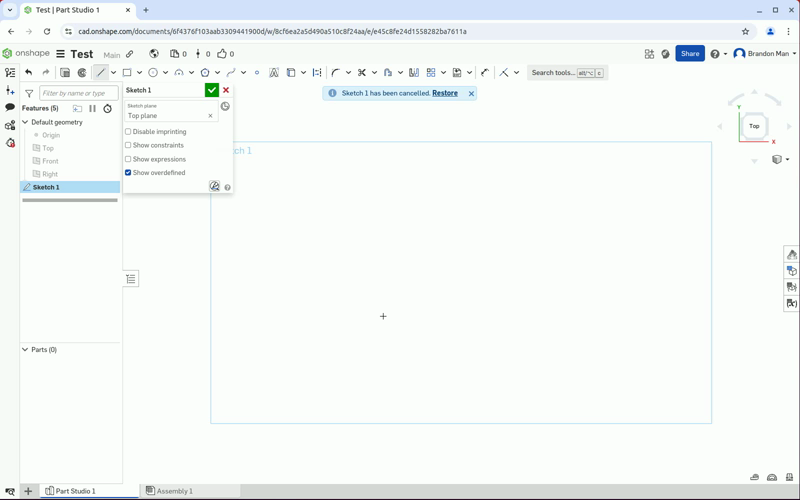
click(383, 315)
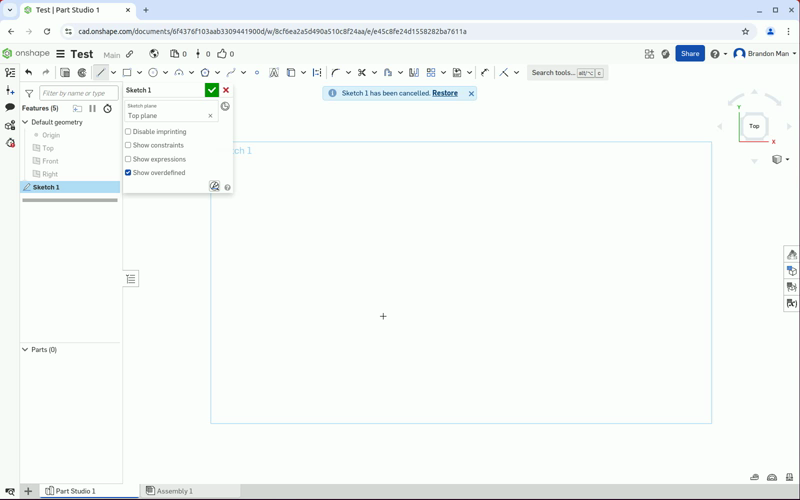
key_up(shift)
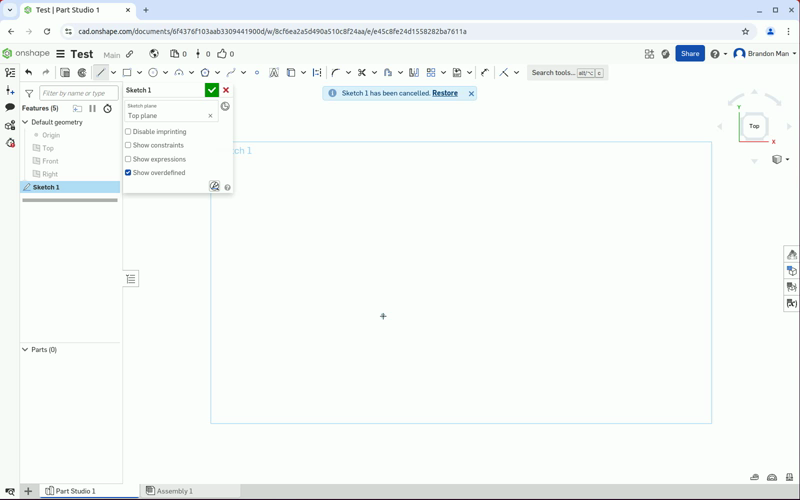
key_down(shift)
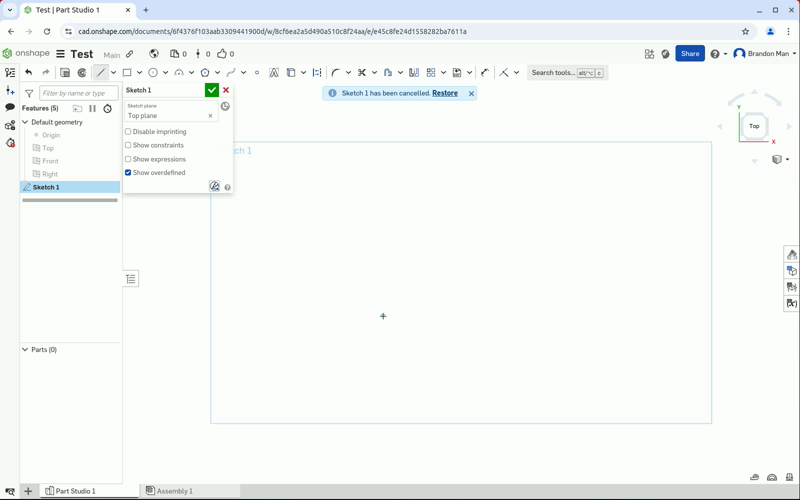
mouse_move(536, 315)
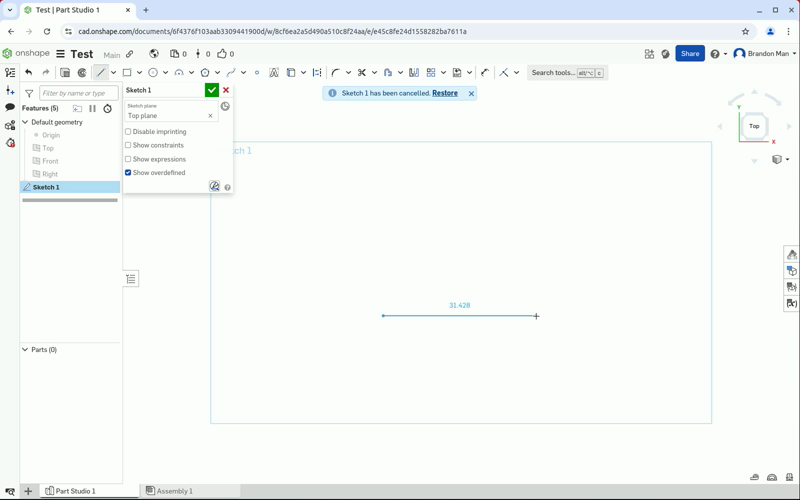
click(536, 315)
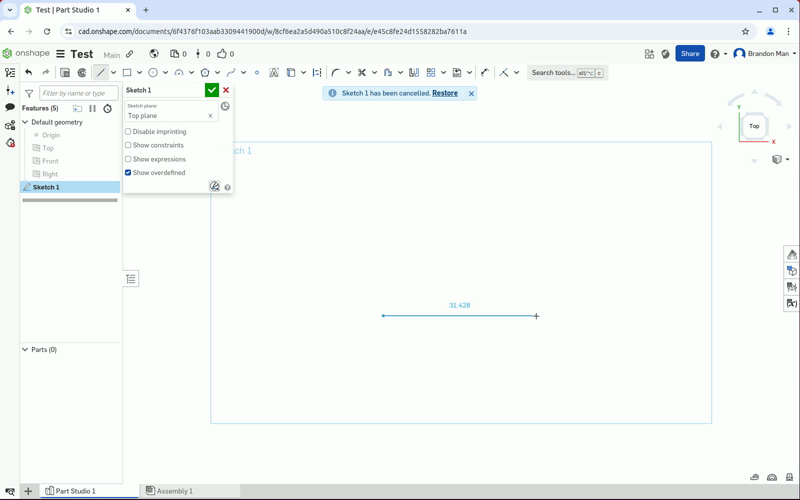
key_up(shift)
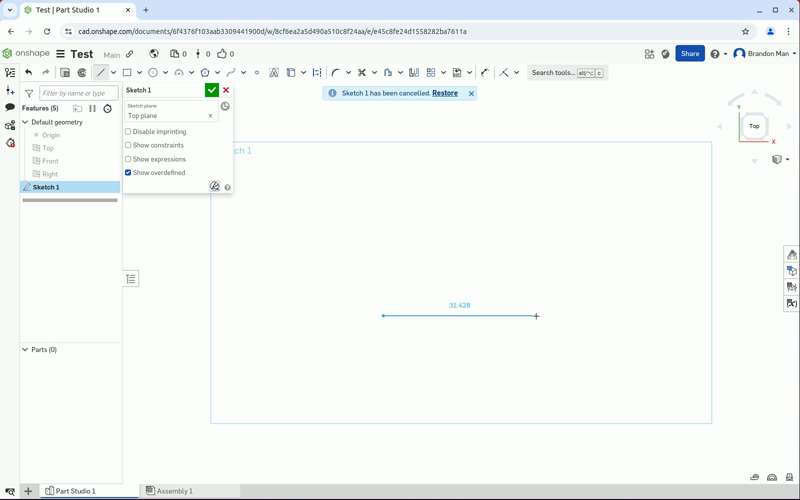
key_down(shift)
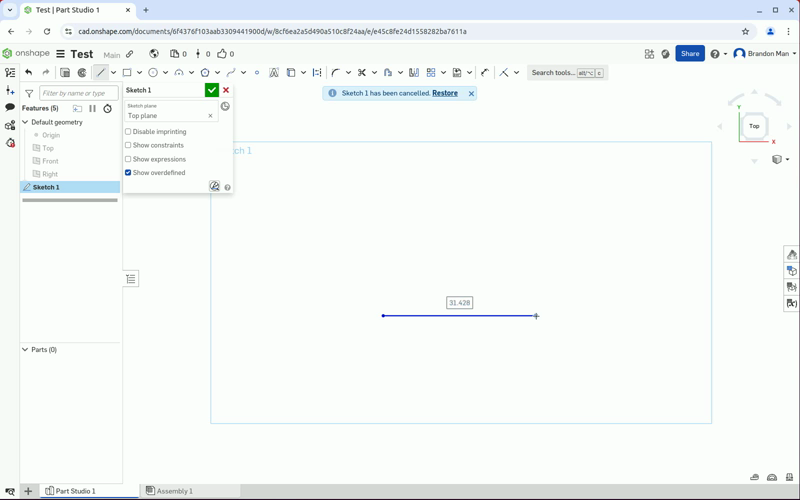
mouse_move(536, 249)
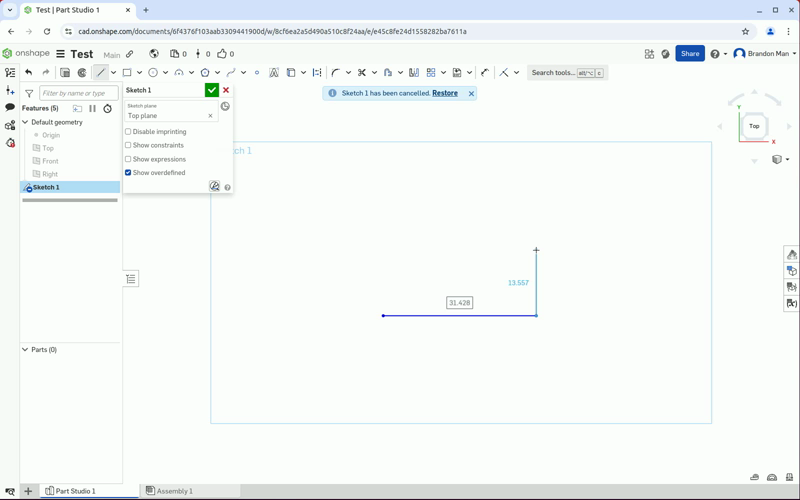
click(536, 249)
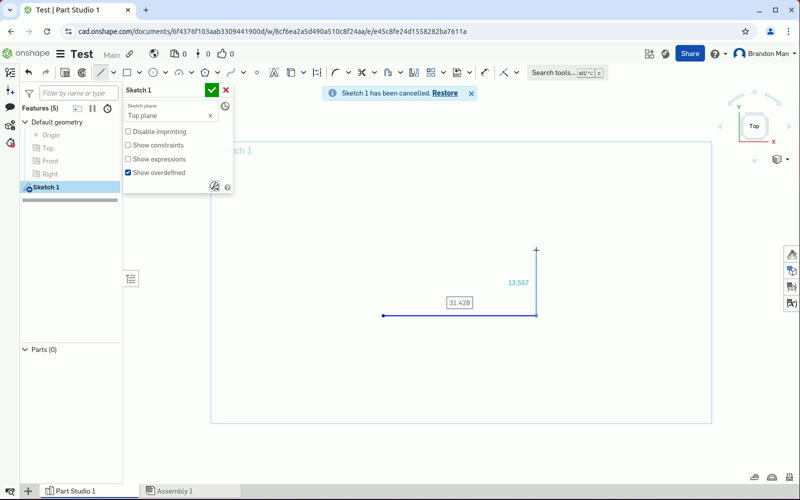
key_up(shift)
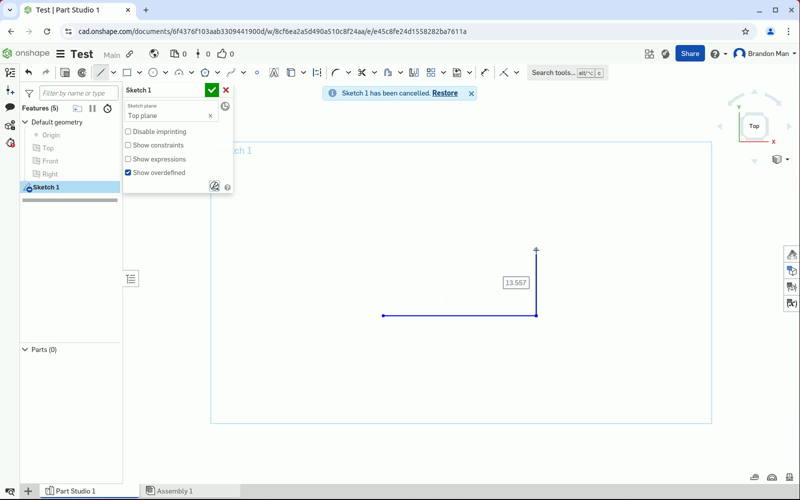
key_down(shift)
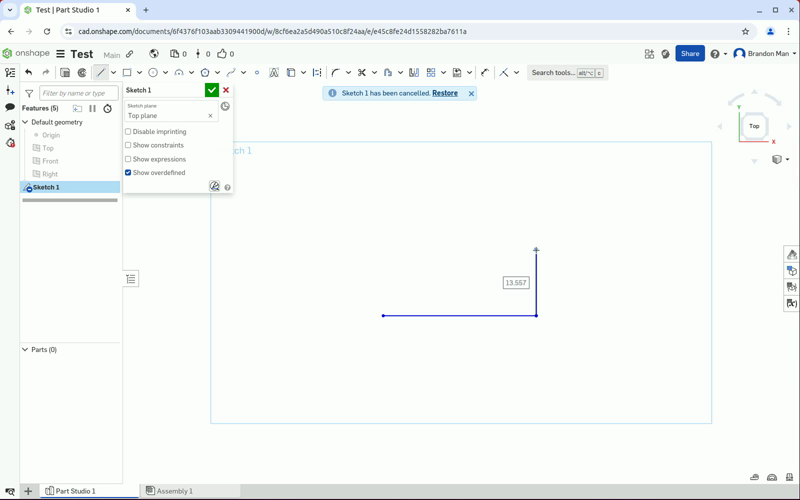
mouse_move(383, 249)
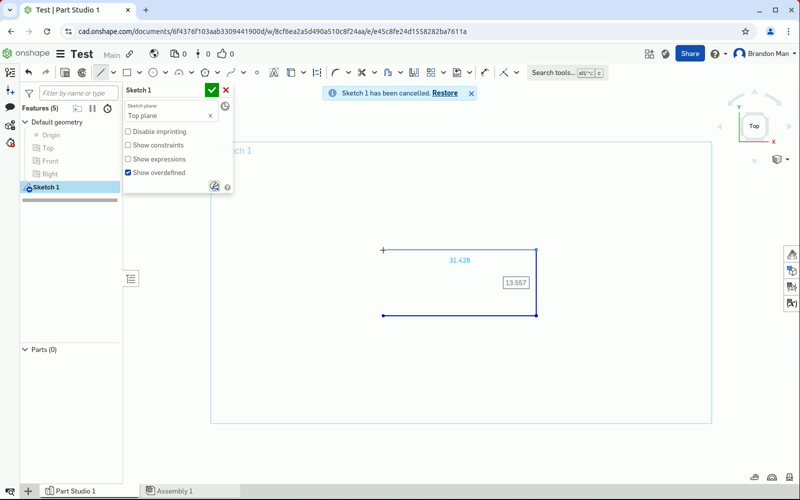
click(383, 249)
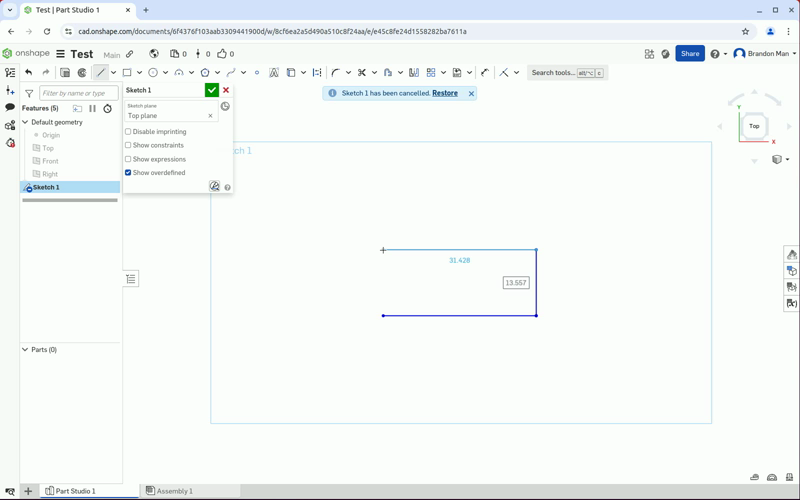
key_up(shift)
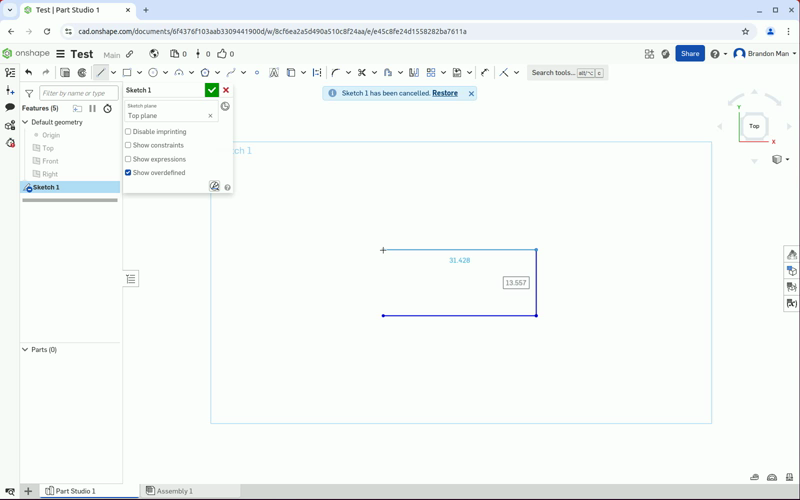
key_down(shift)
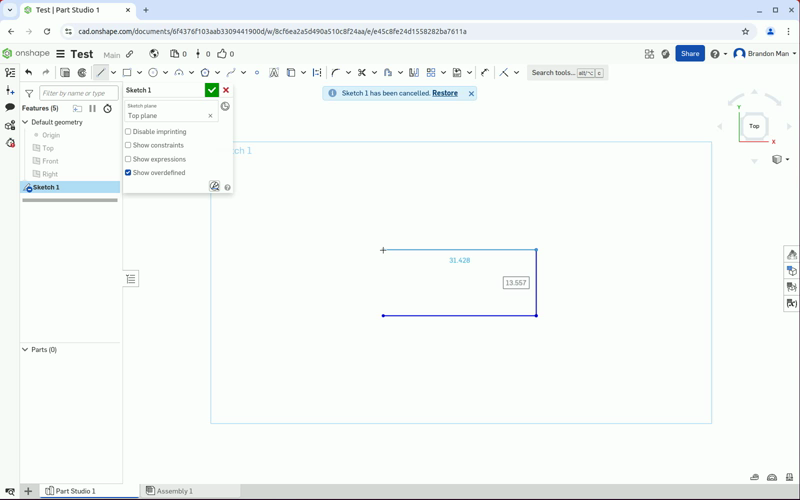
mouse_move(383, 315)
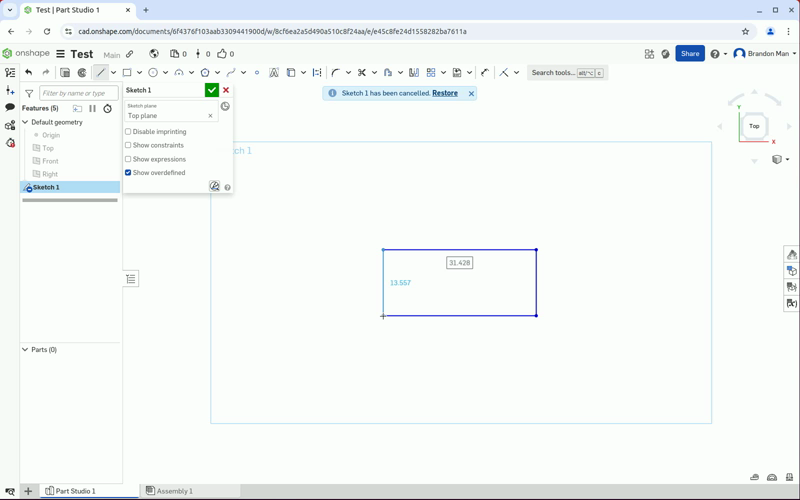
key_up(shift)
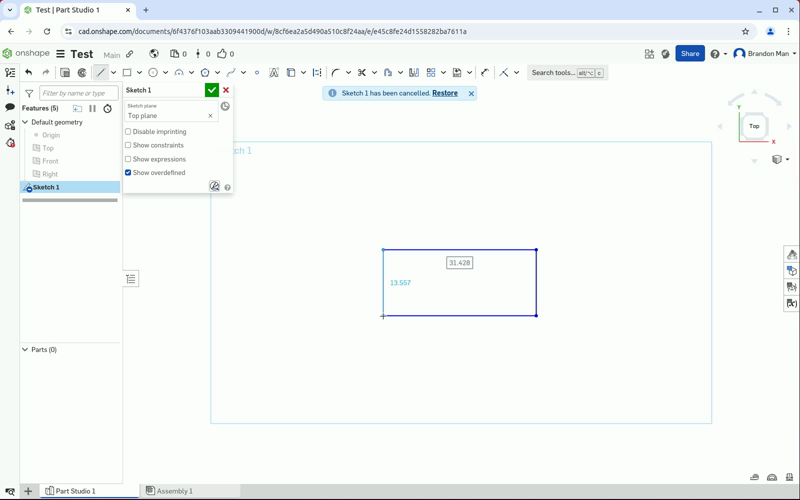
click(383, 315)
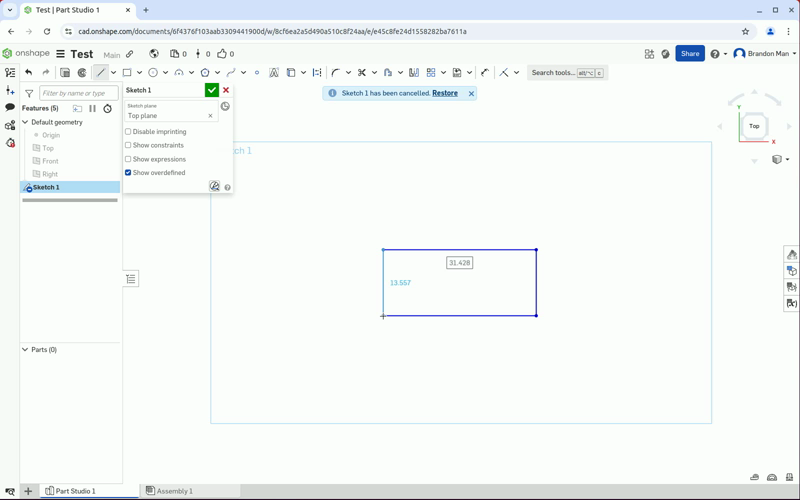
key(esc)
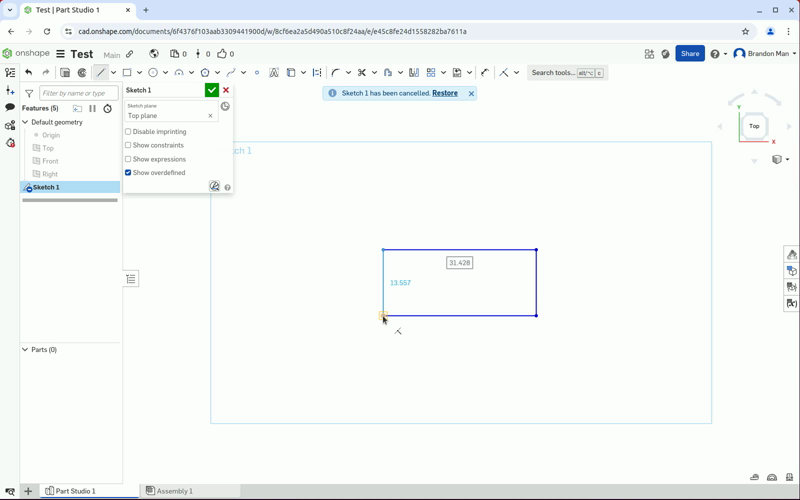
key(l)
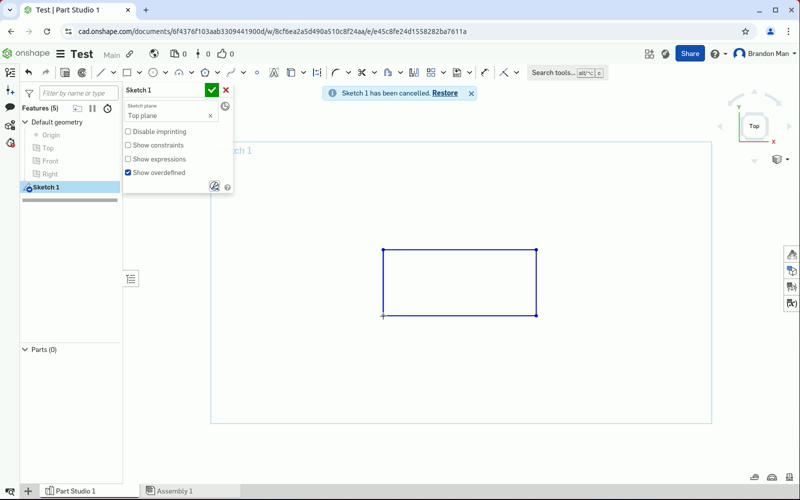
key_down(shift)
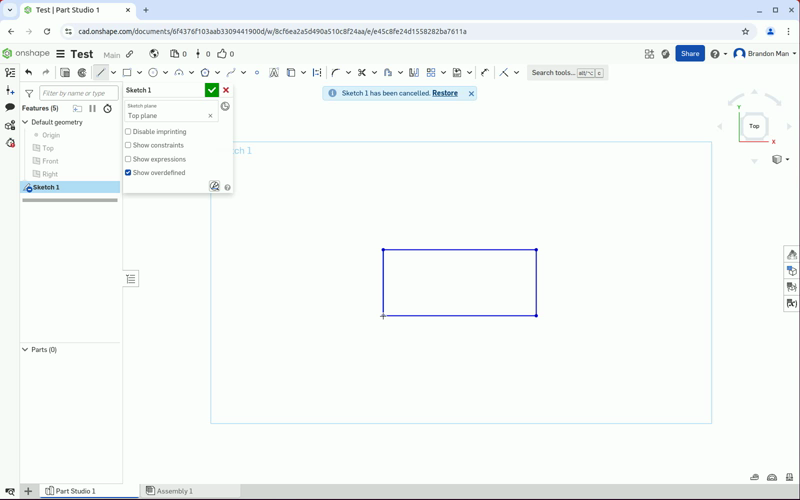
mouse_move(407, 286)
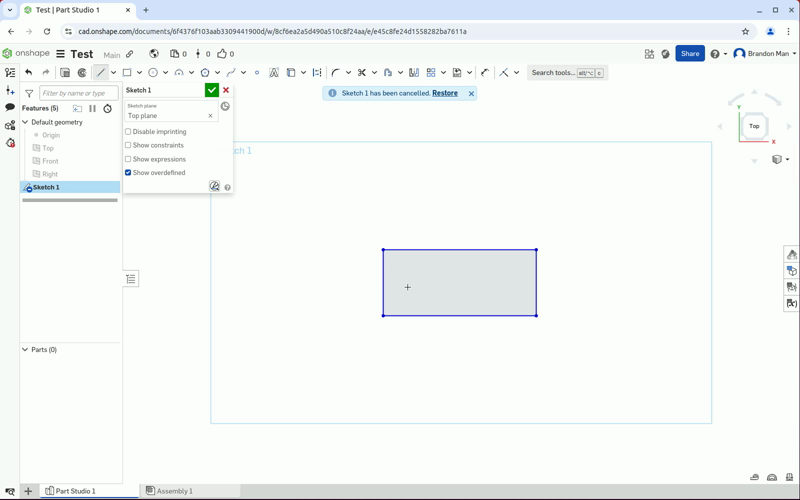
click(407, 286)
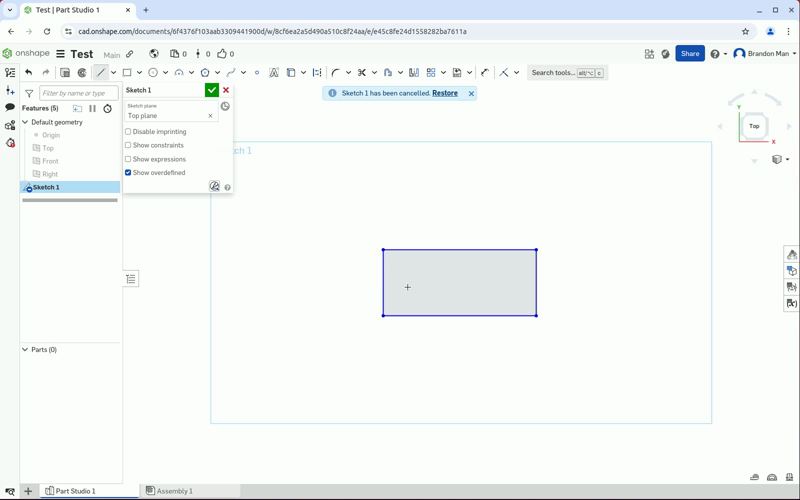
key_up(shift)
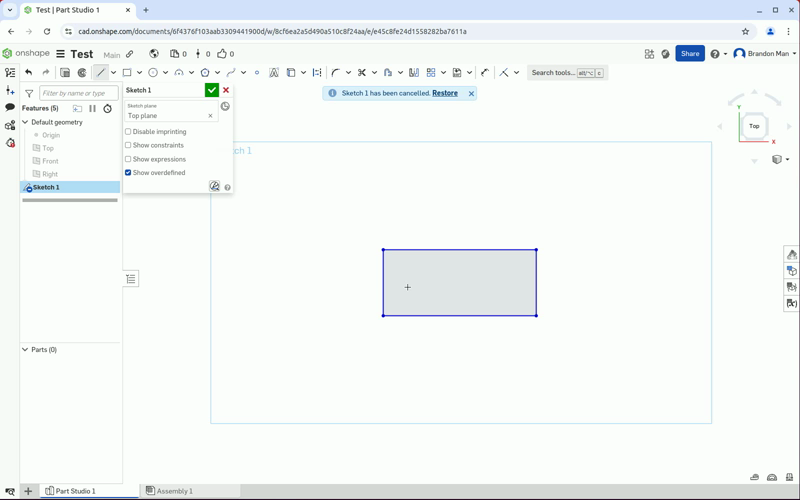
key_down(shift)
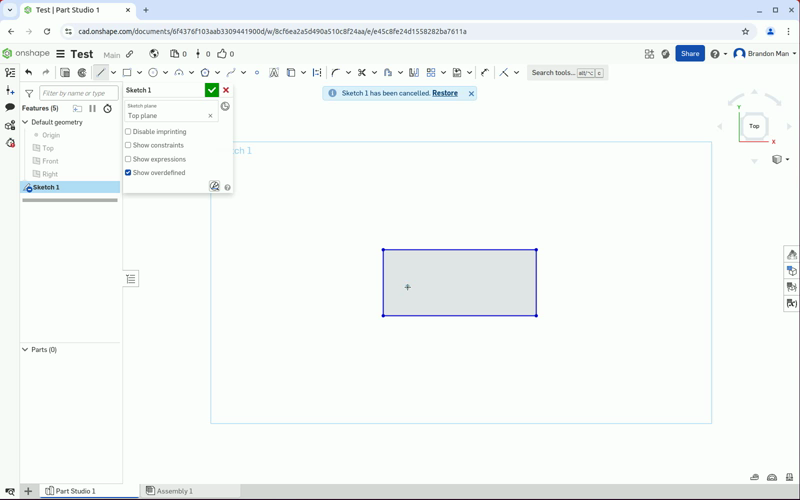
mouse_move(512, 286)
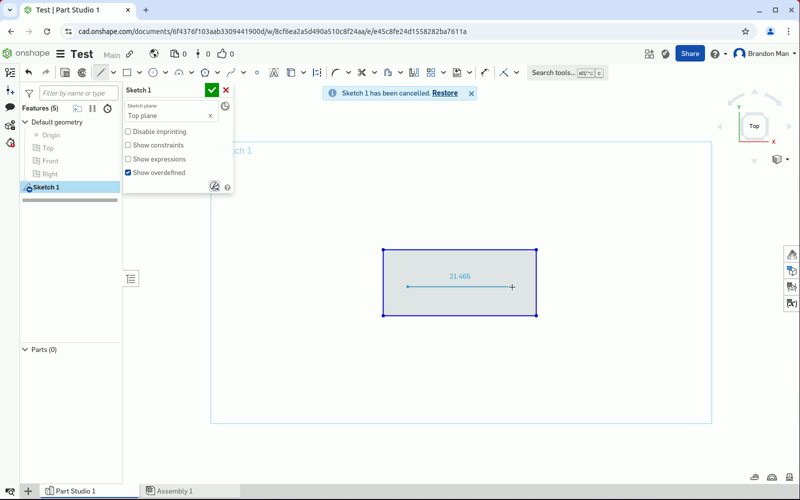
click(512, 286)
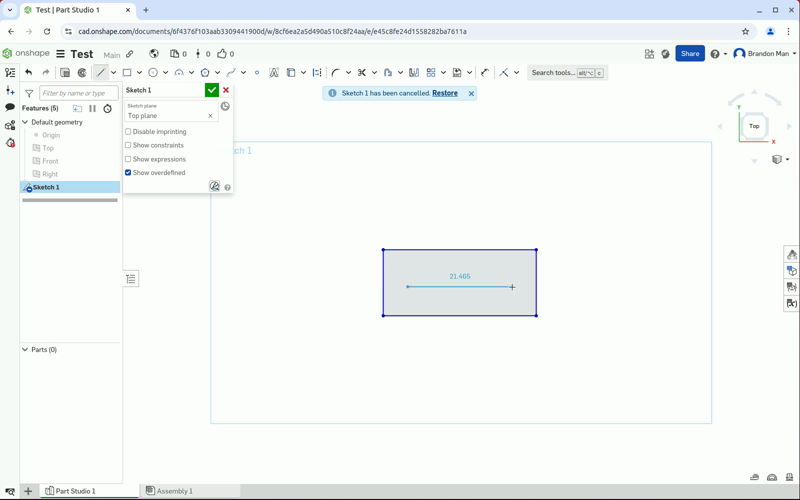
key_up(shift)
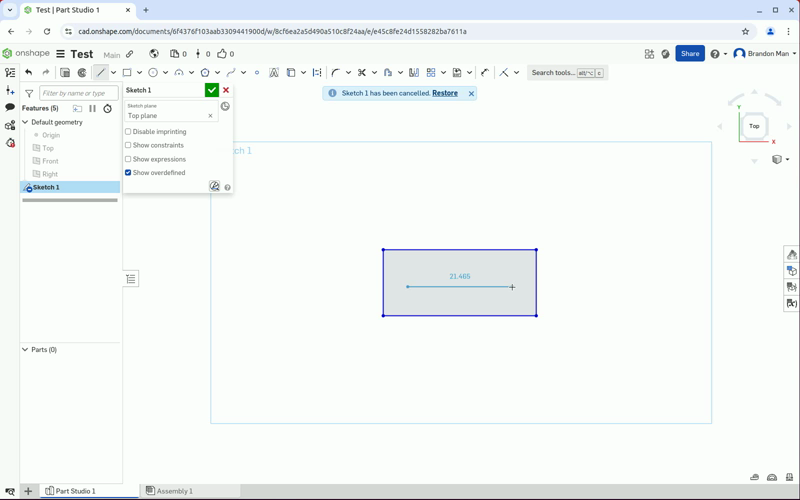
key_down(shift)
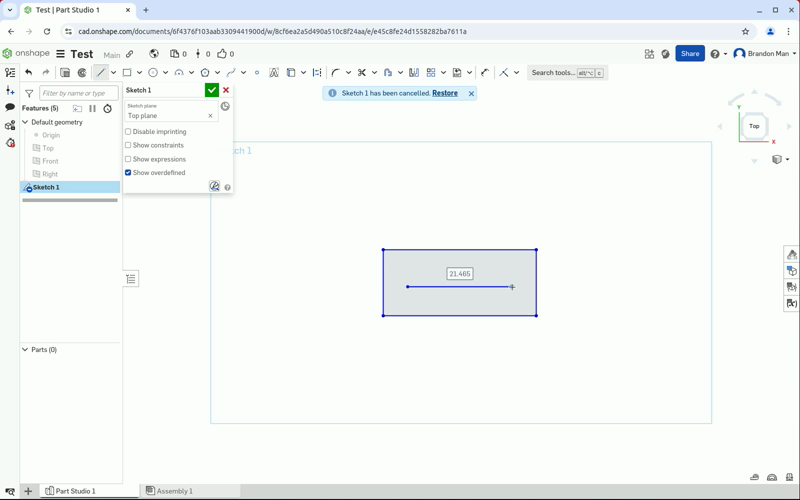
mouse_move(542, 286)
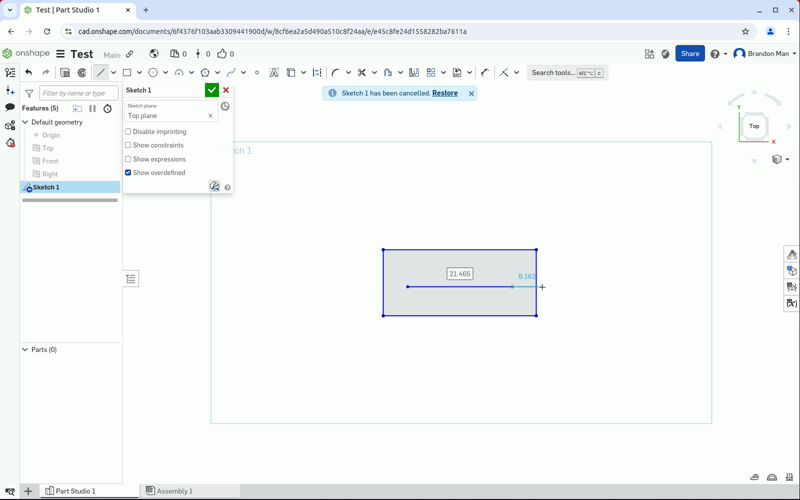
mouse_move(512, 278)
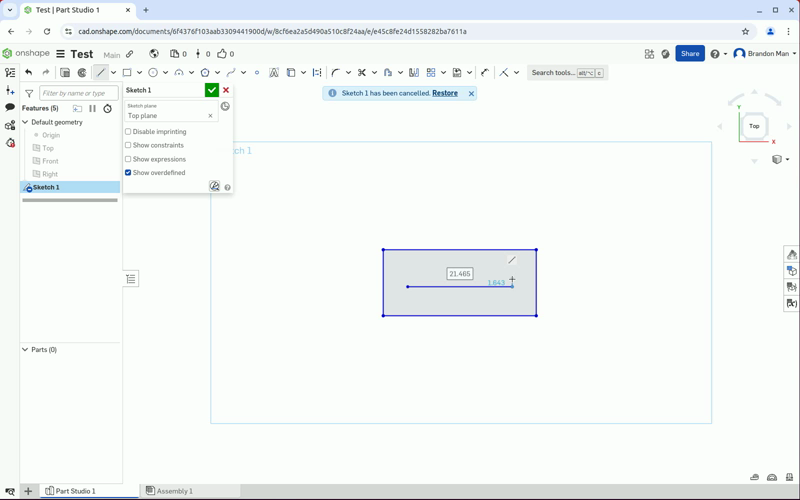
click(512, 278)
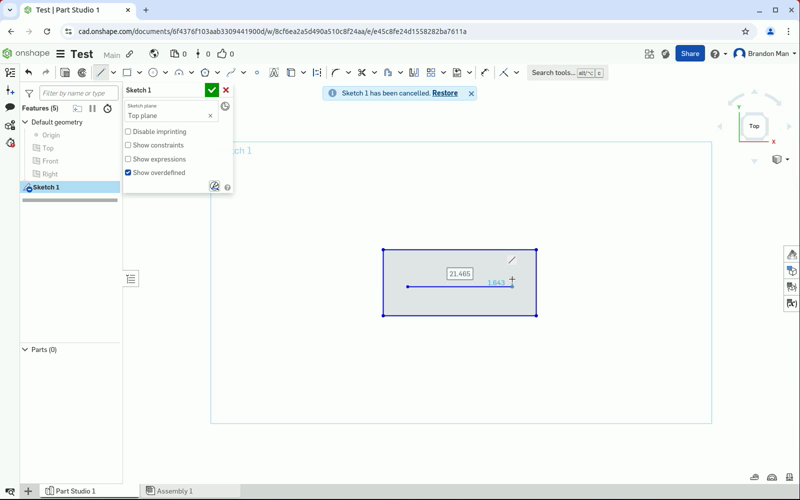
key_up(shift)
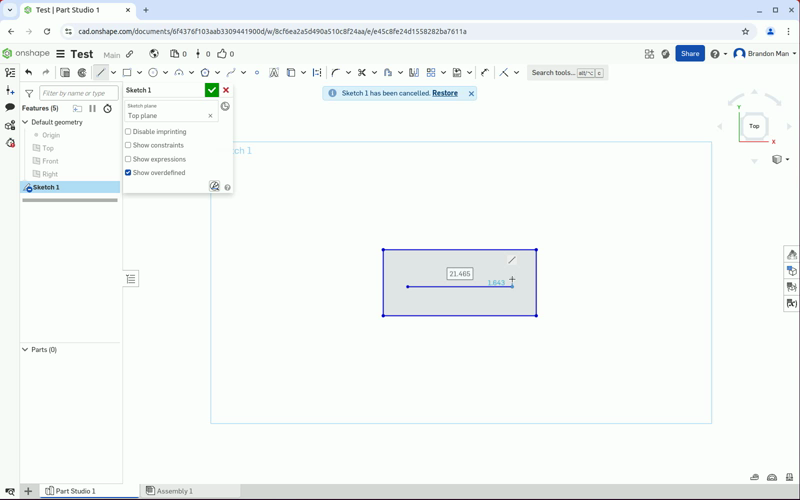
key_down(shift)
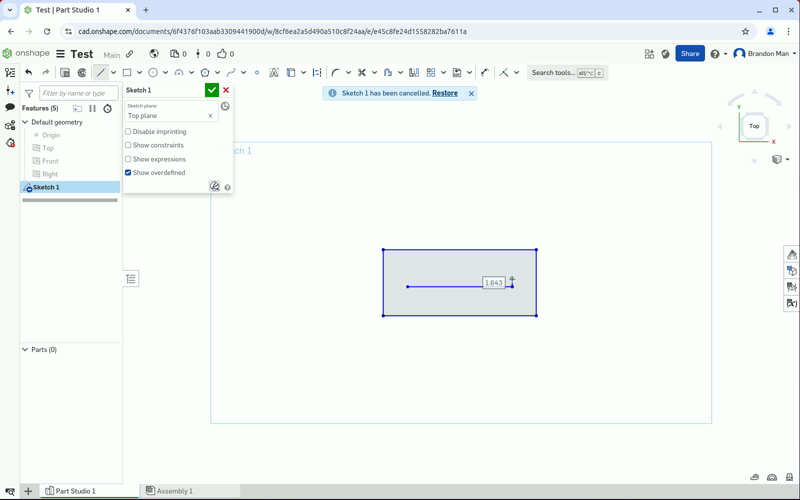
mouse_move(407, 278)
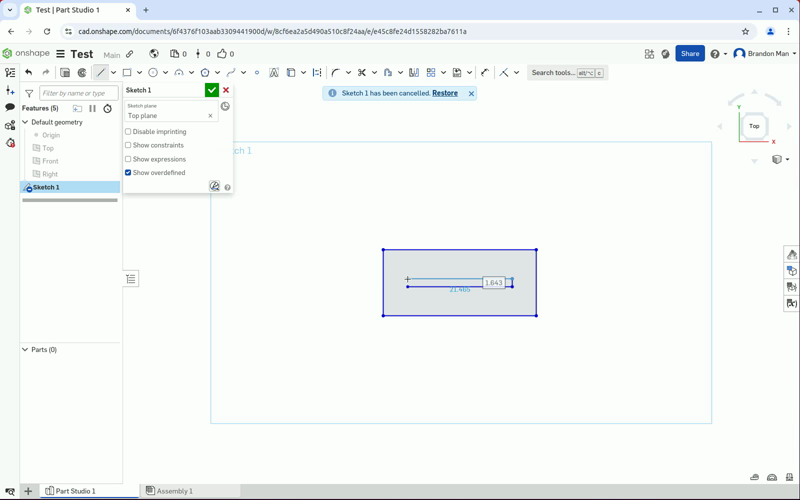
click(407, 278)
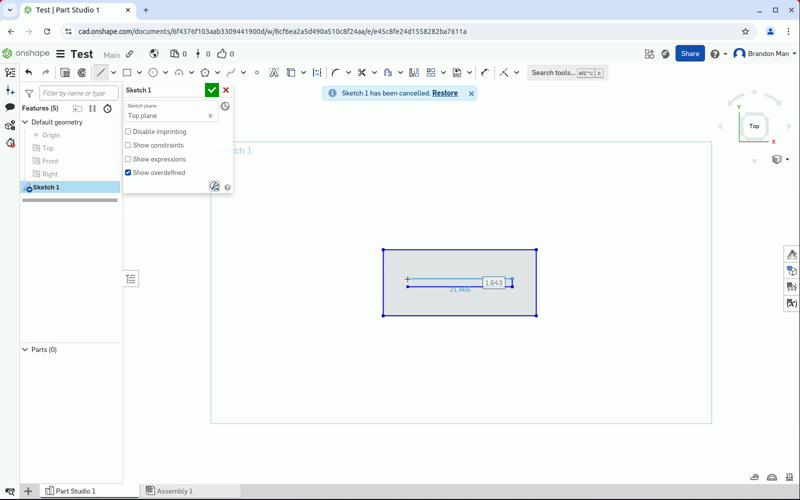
key_up(shift)
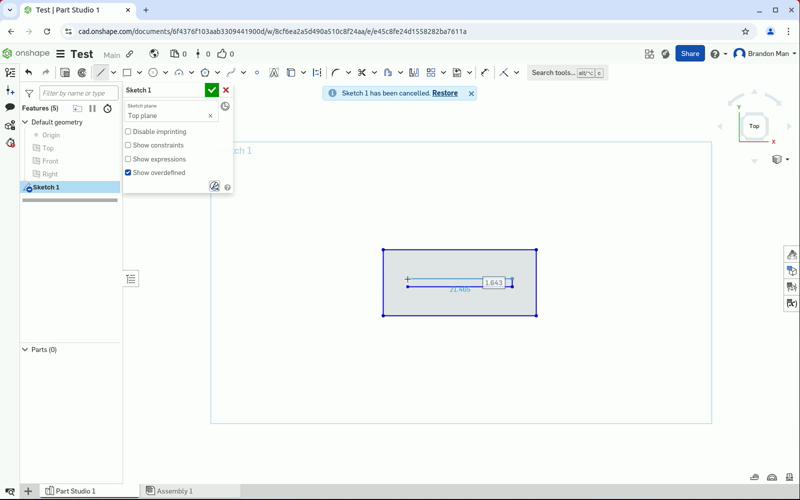
mouse_move(437, 278)
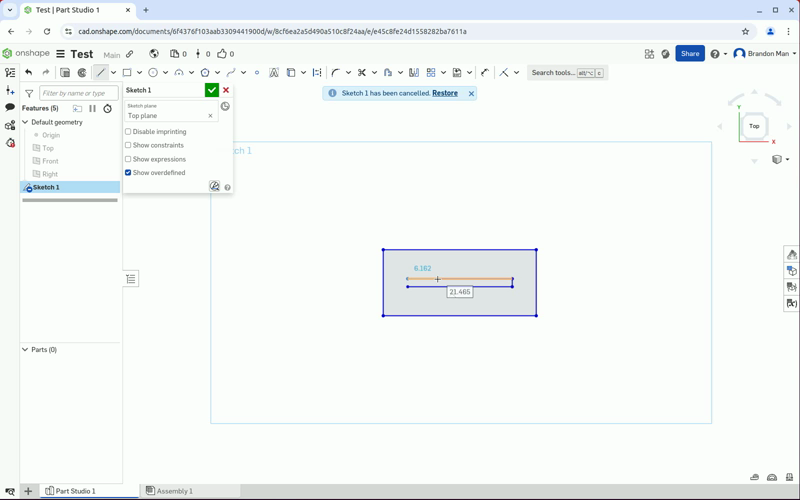
key_down(shift)
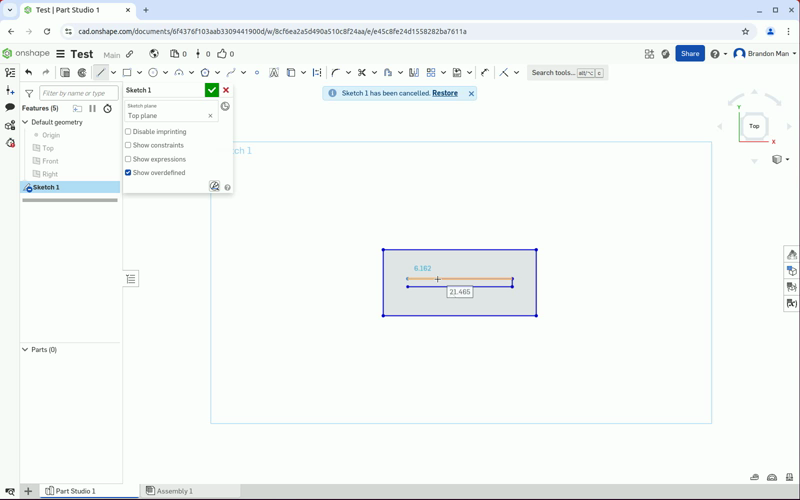
mouse_move(407, 286)
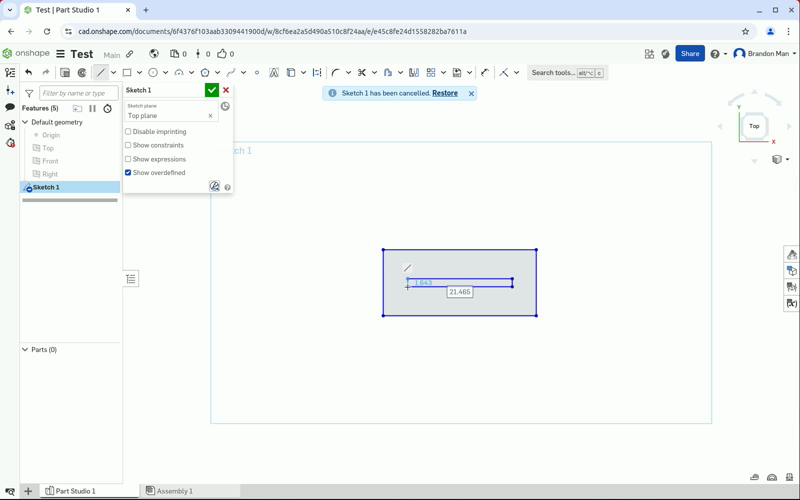
key_up(shift)
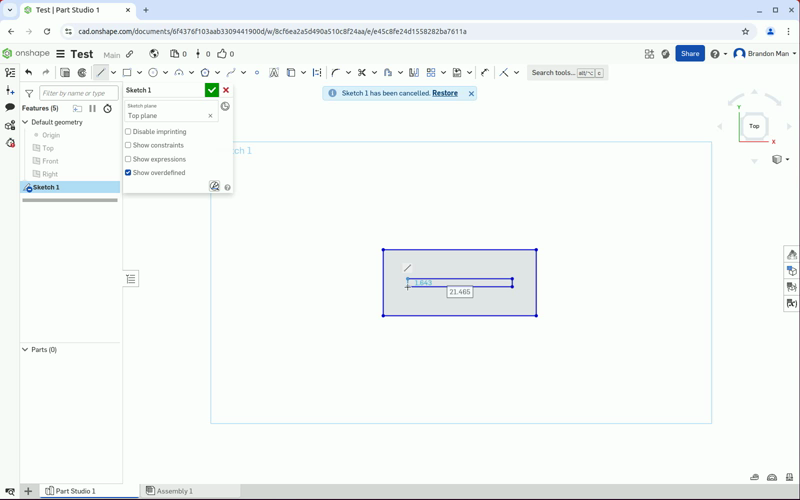
click(407, 286)
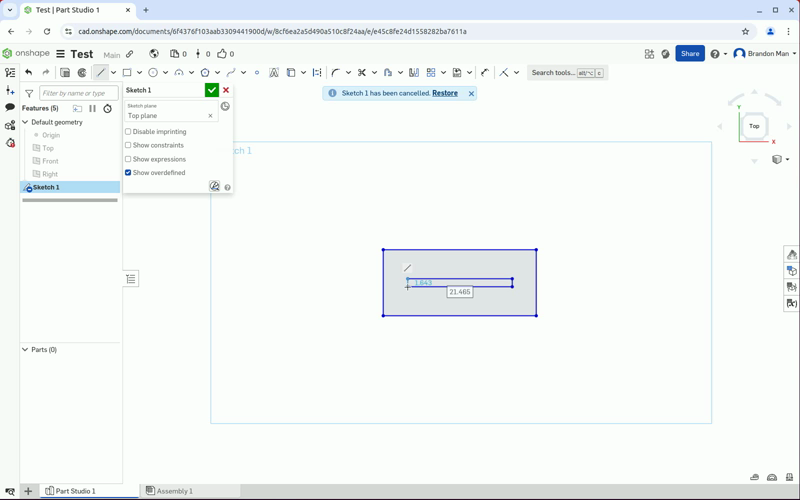
key(esc)
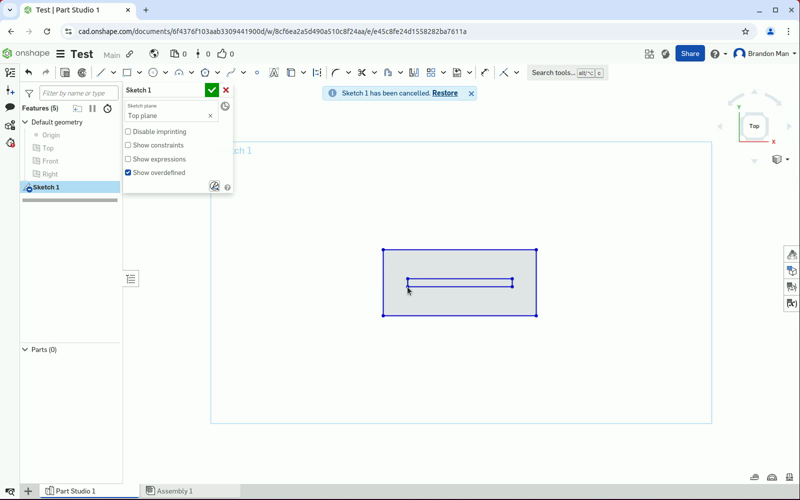
mouse_move(406, 268)
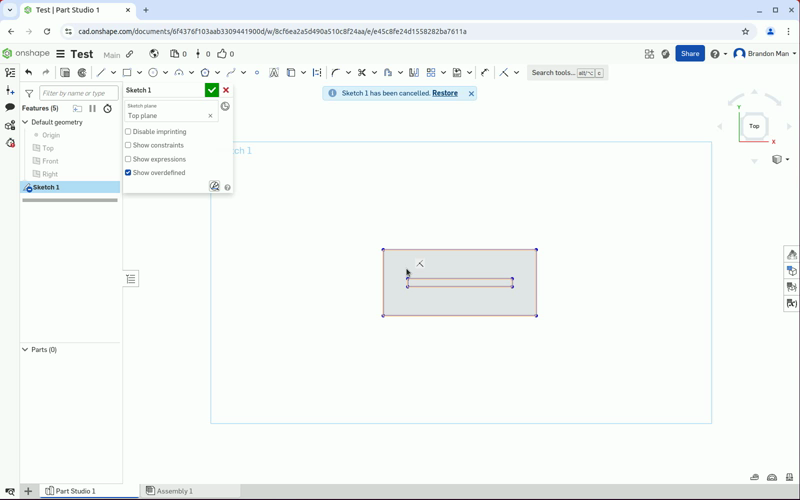
click(406, 268)
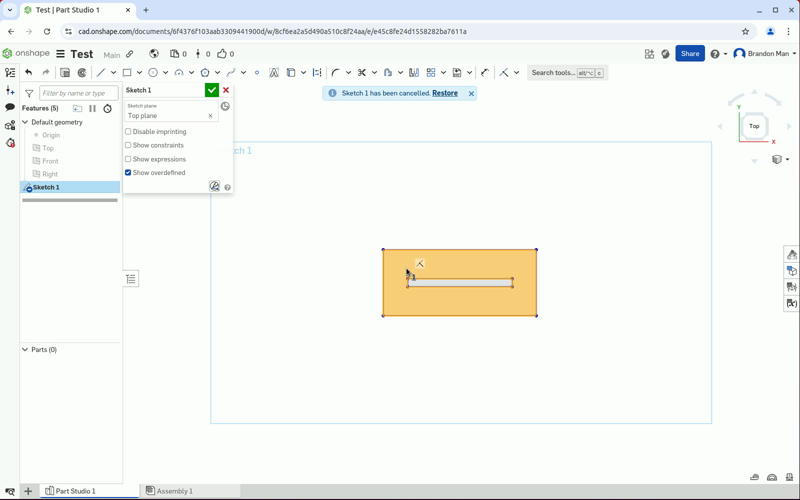
mouse_move(73, 352)
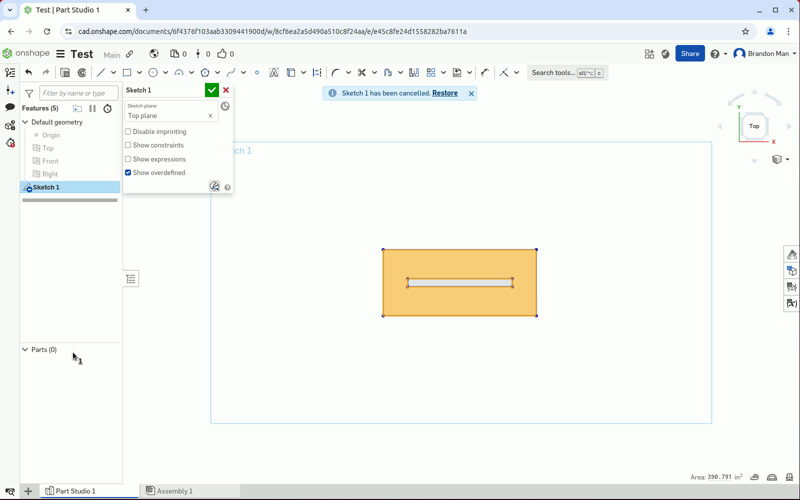
key(shift+y)
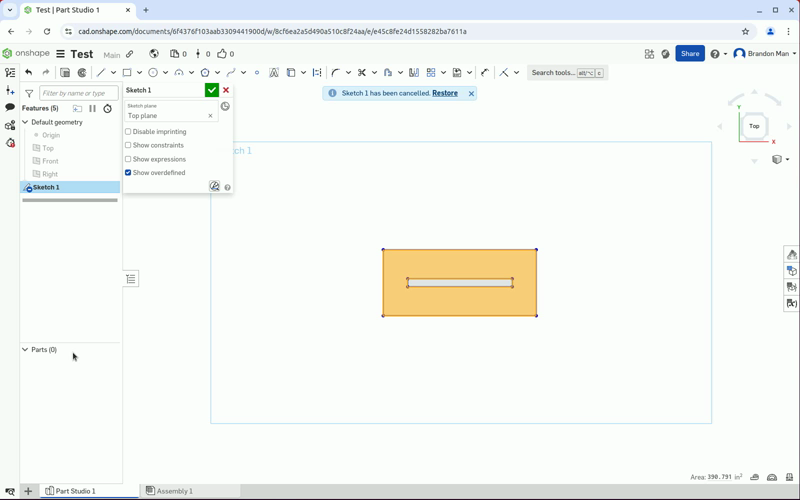
key(shift+e)
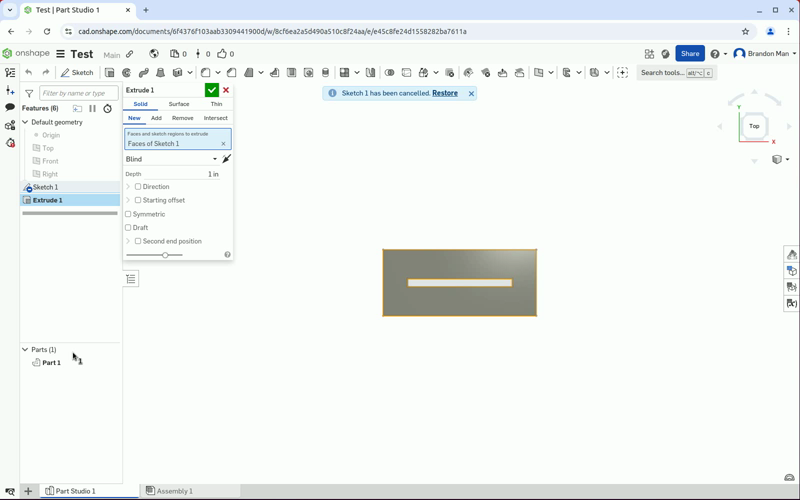
mouse_move(143, 106)
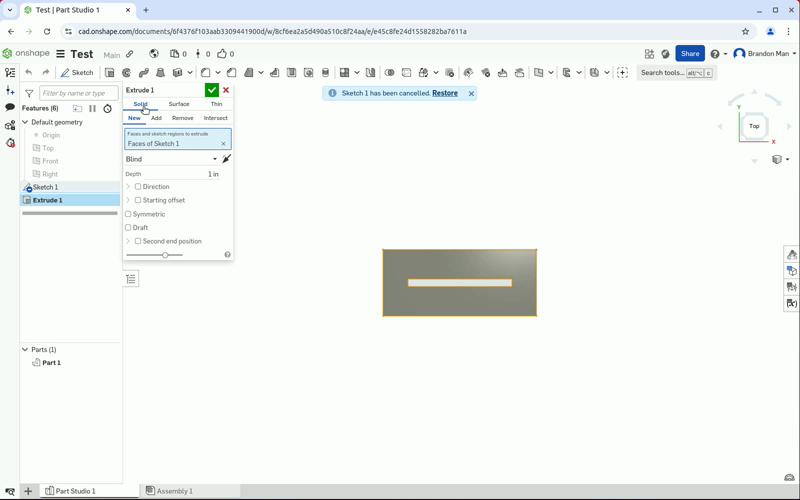
click(143, 106)
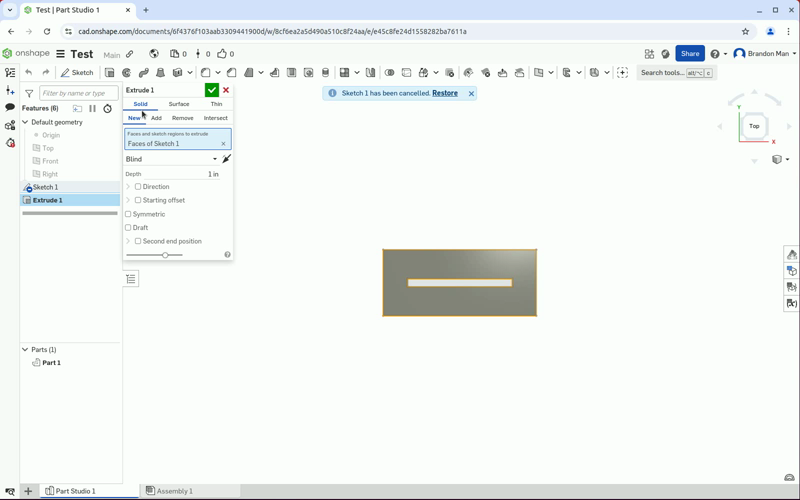
mouse_move(137, 120)
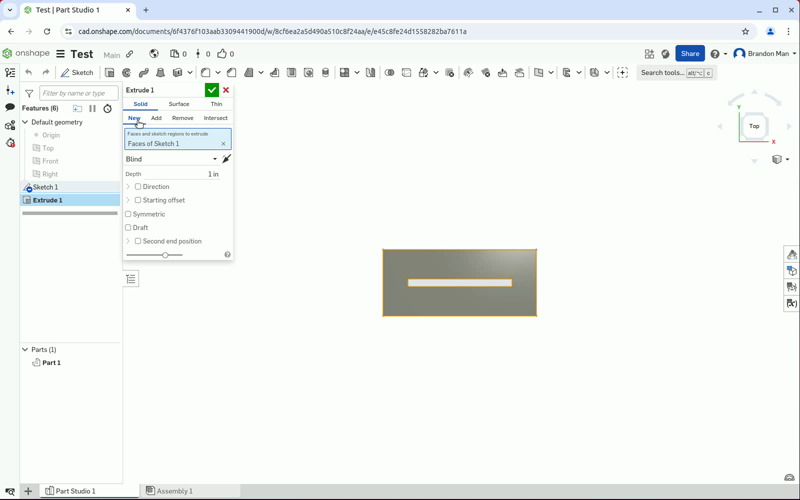
click(137, 120)
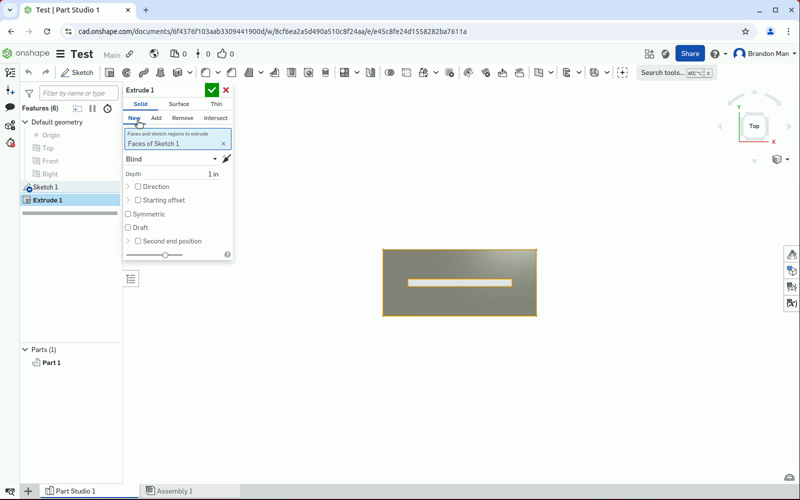
key(tab, 4)
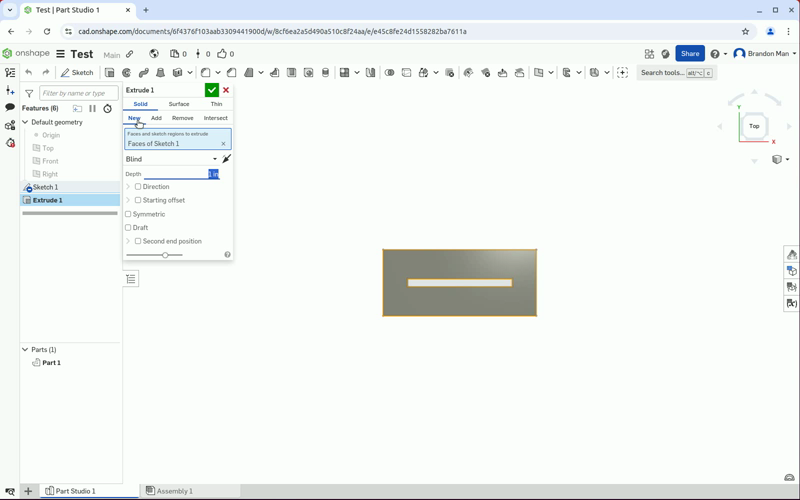
text(1.444)
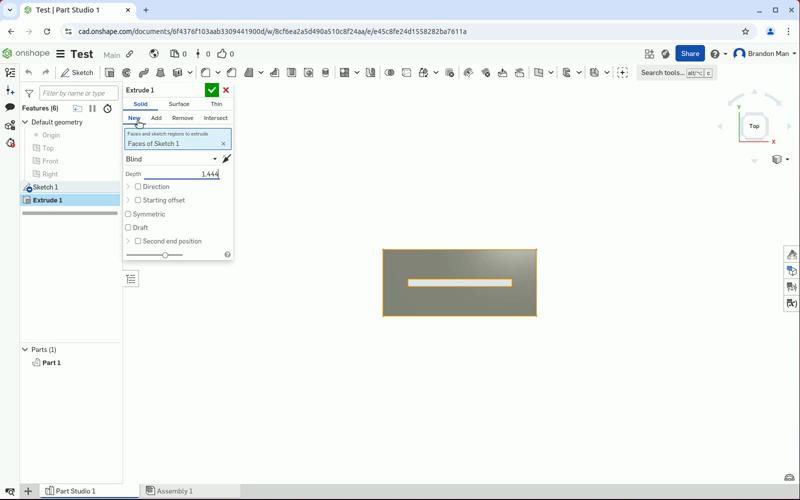
key(enter)
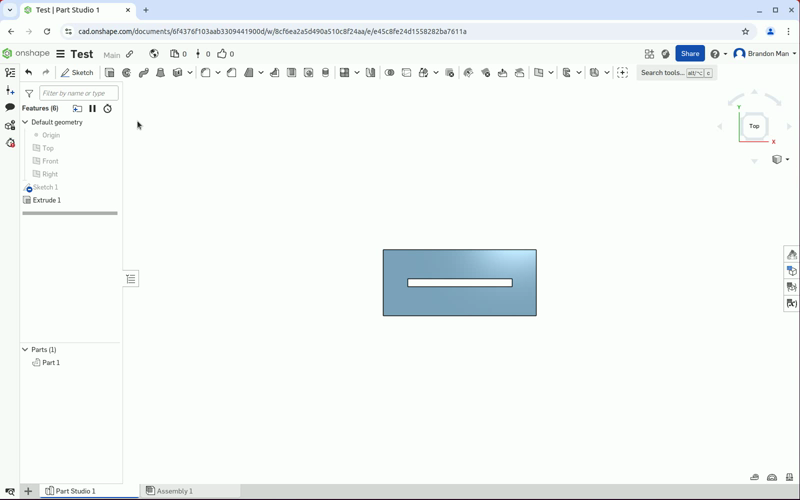
key(shift+h)
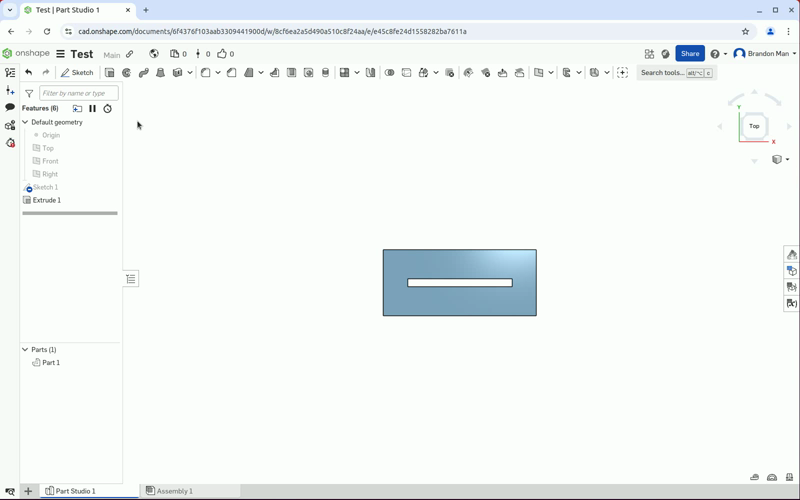
key(shift+h)
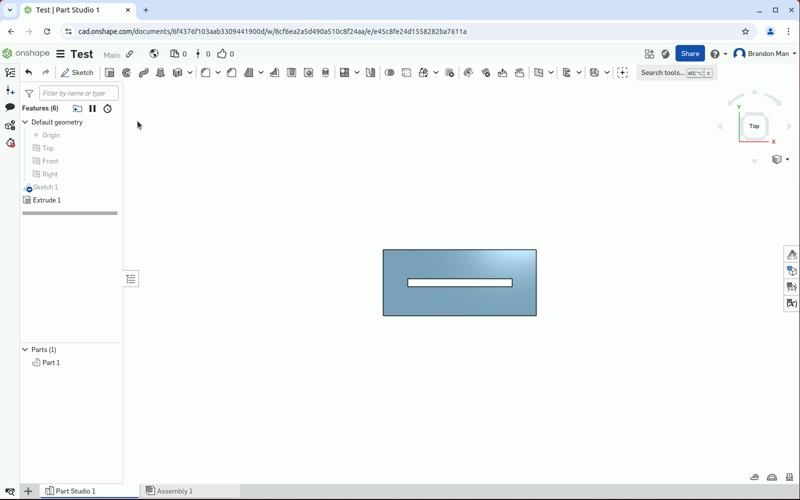
mouse_move(73, 189)
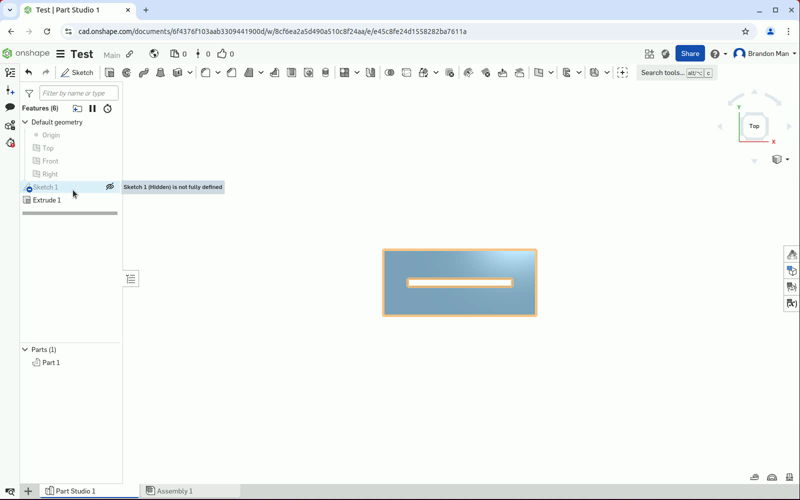
click(73, 189)
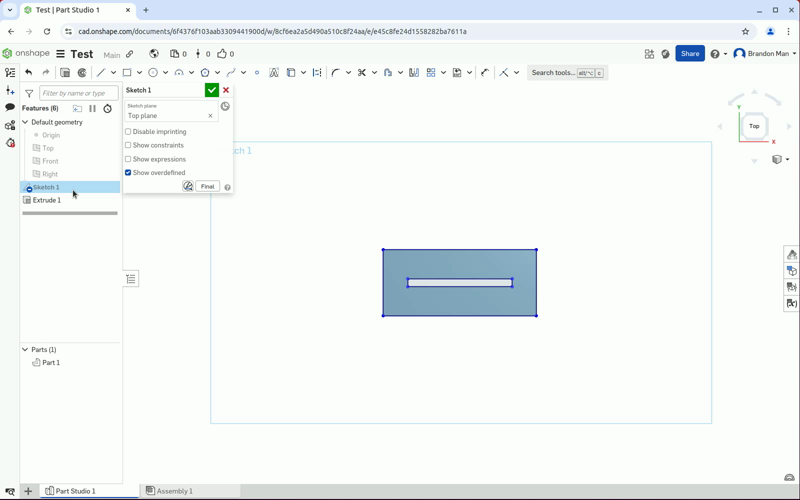
mouse_move(229, 92)
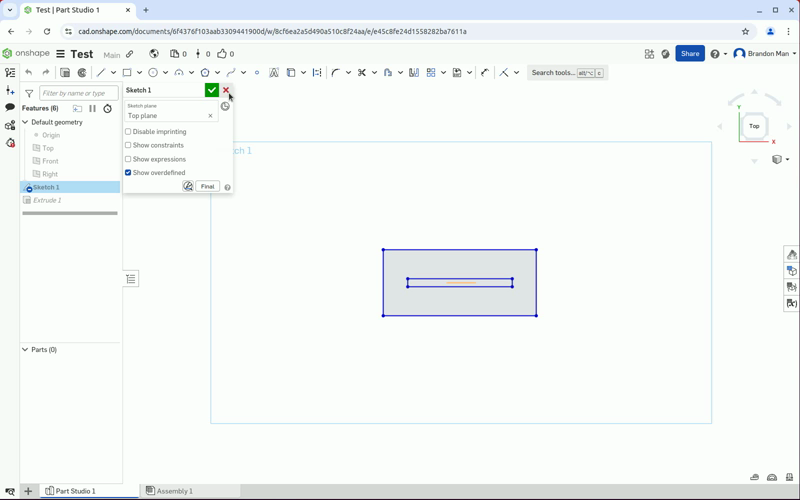
click(229, 92)
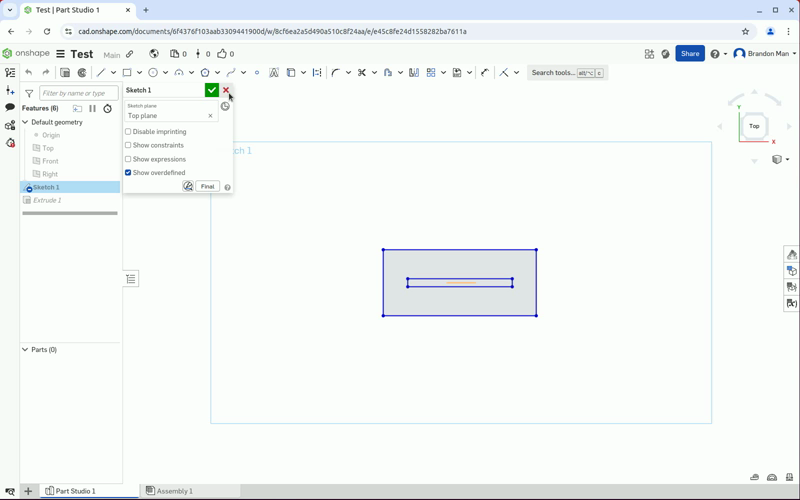
key(shift+s)
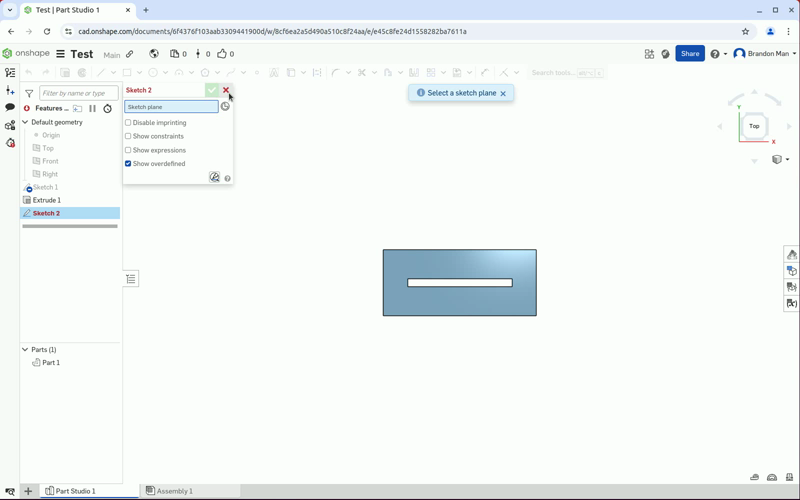
mouse_move(73, 150)
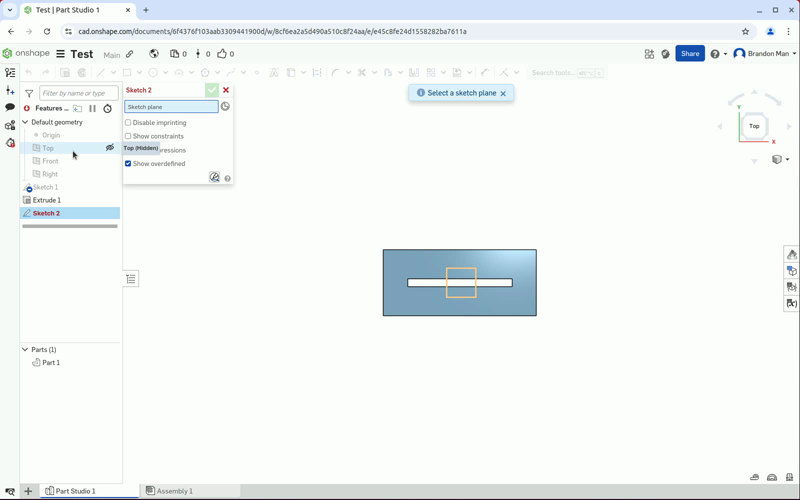
click(73, 150)
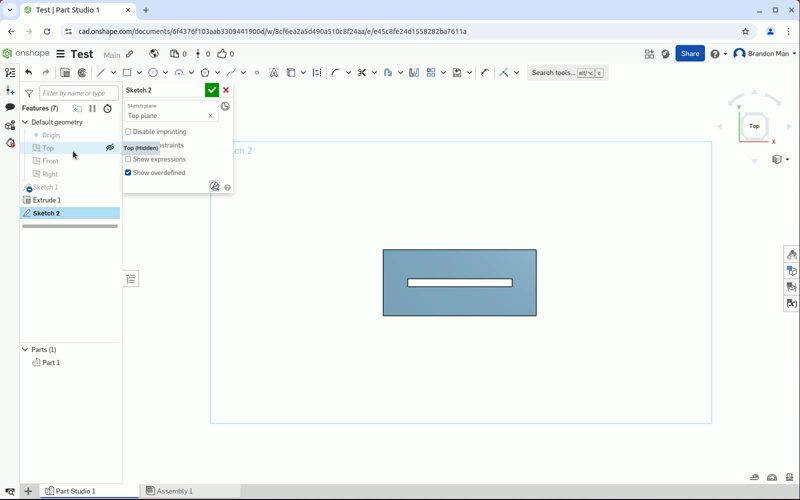
mouse_move(73, 352)
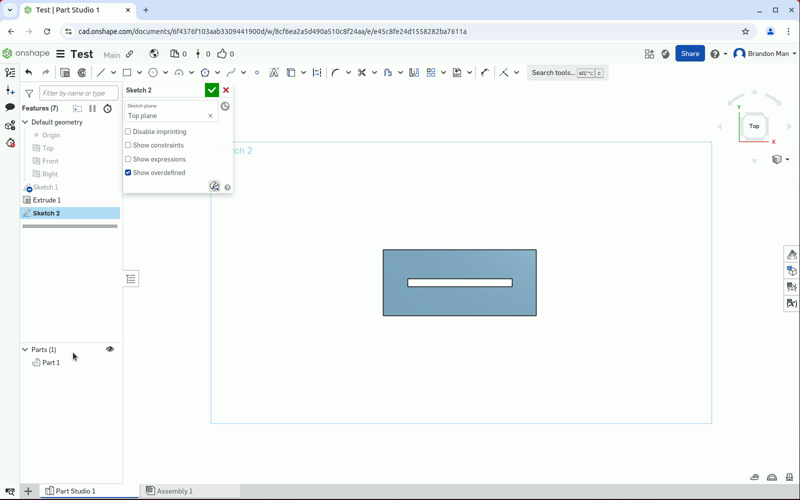
key(y)
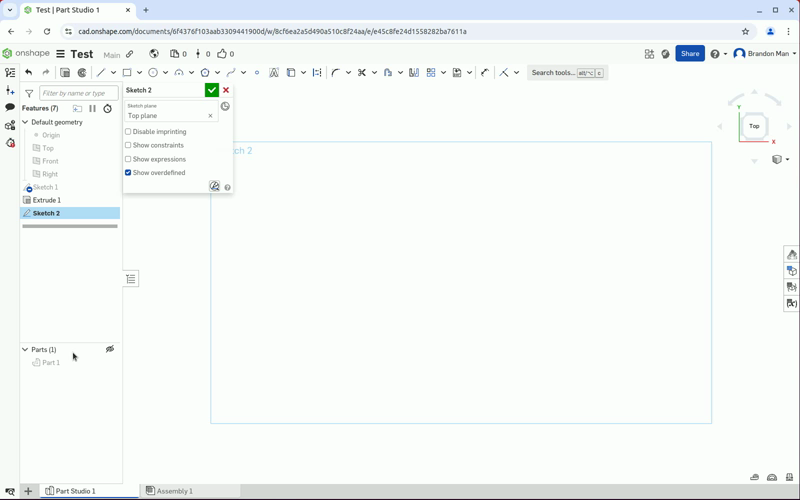
key(l)
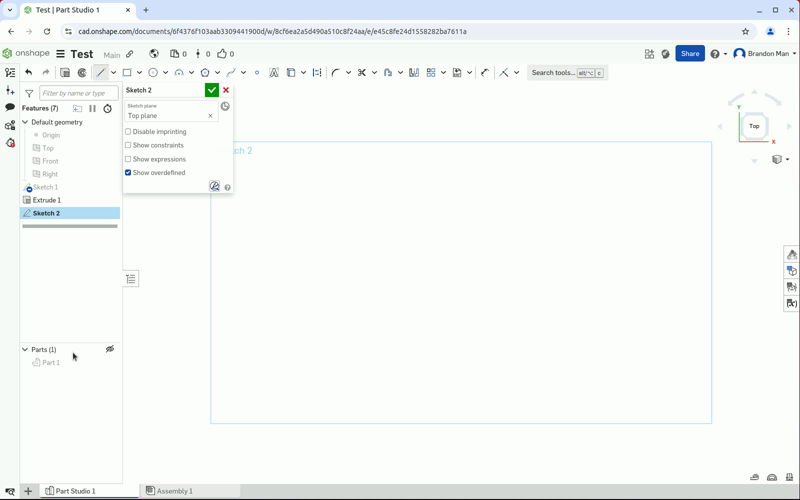
key_down(shift)
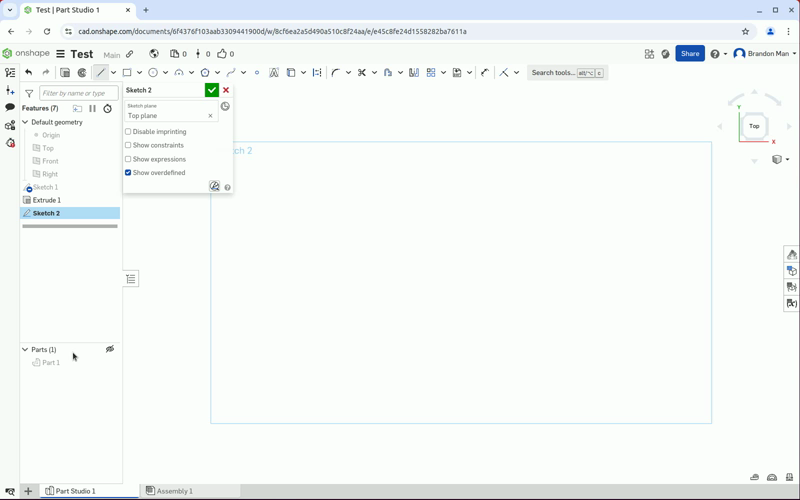
mouse_move(348, 315)
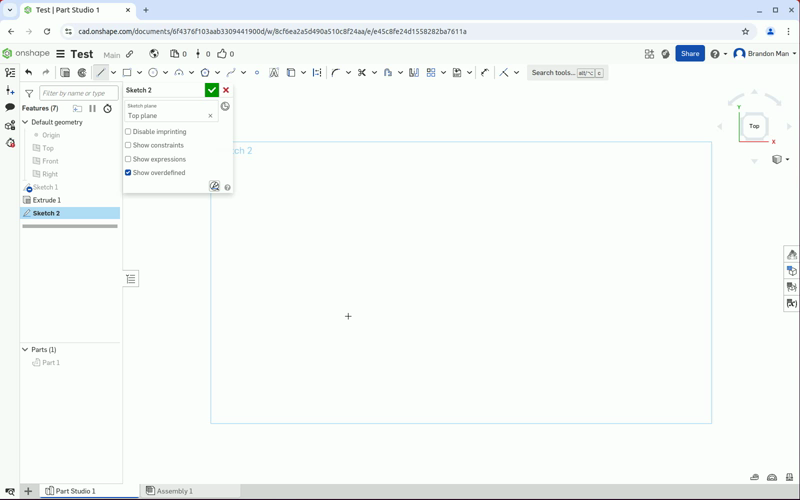
click(348, 315)
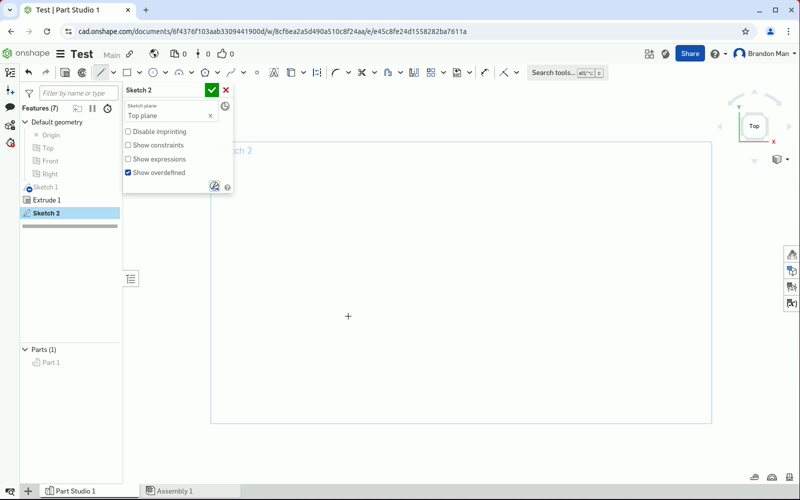
key_up(shift)
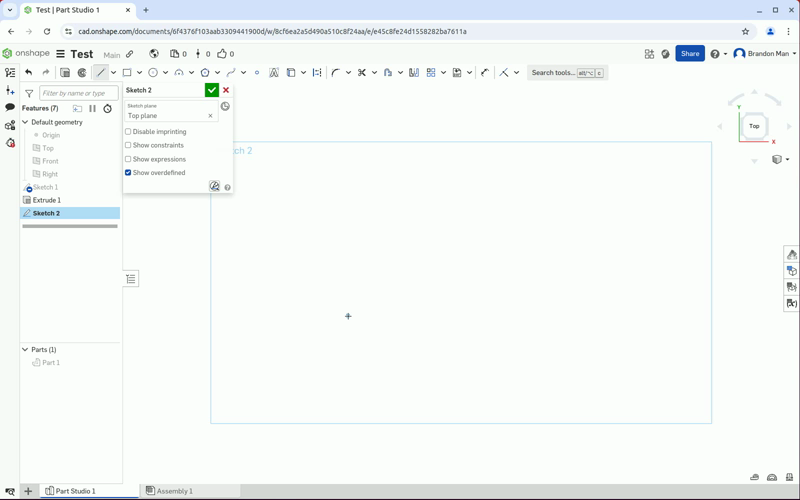
key_down(shift)
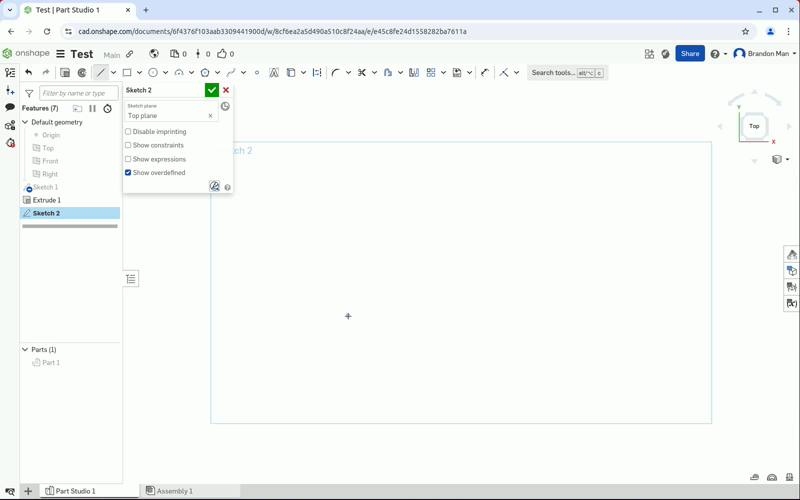
mouse_move(378, 315)
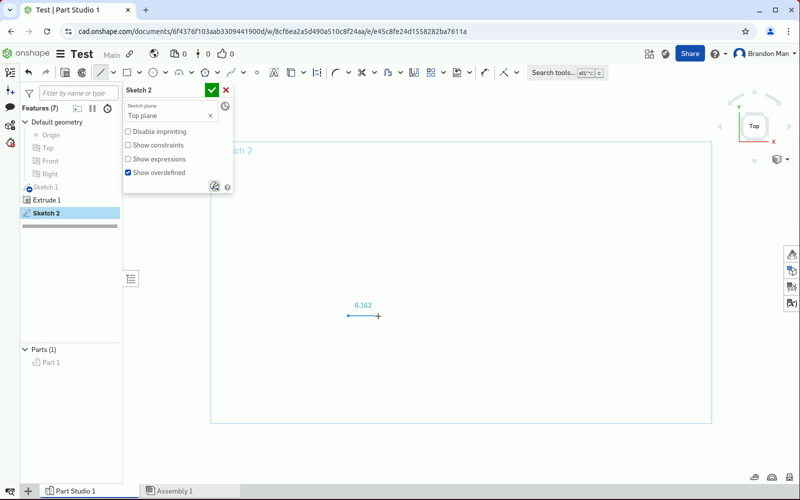
mouse_move(384, 315)
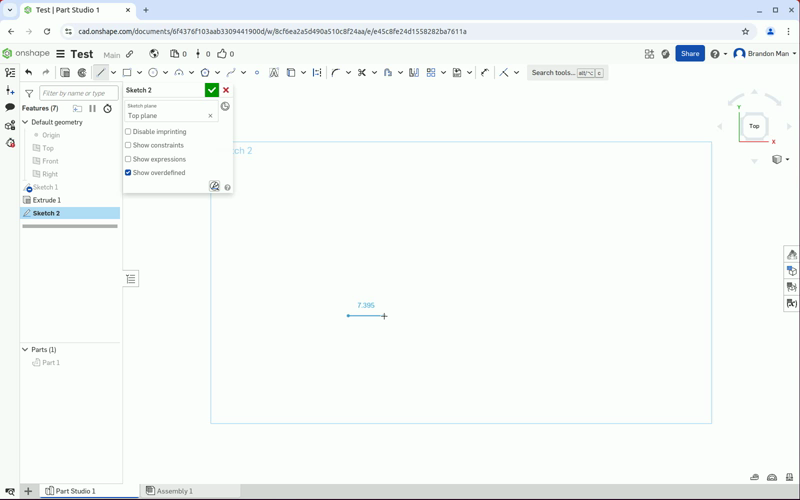
click(384, 315)
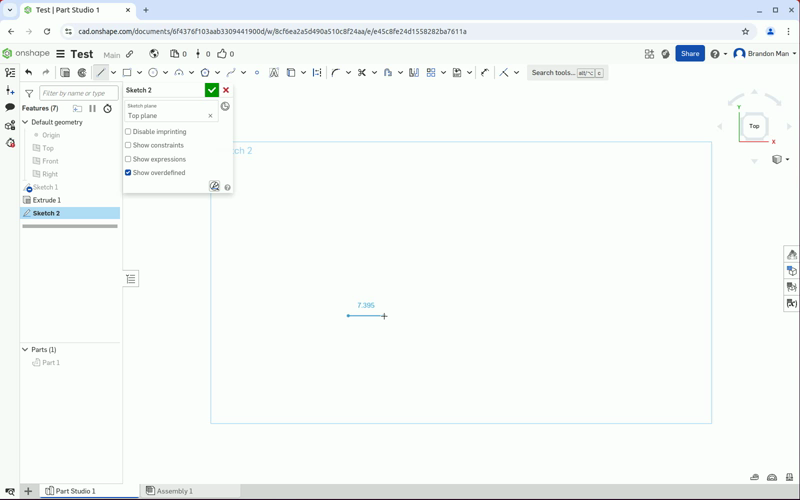
key_up(shift)
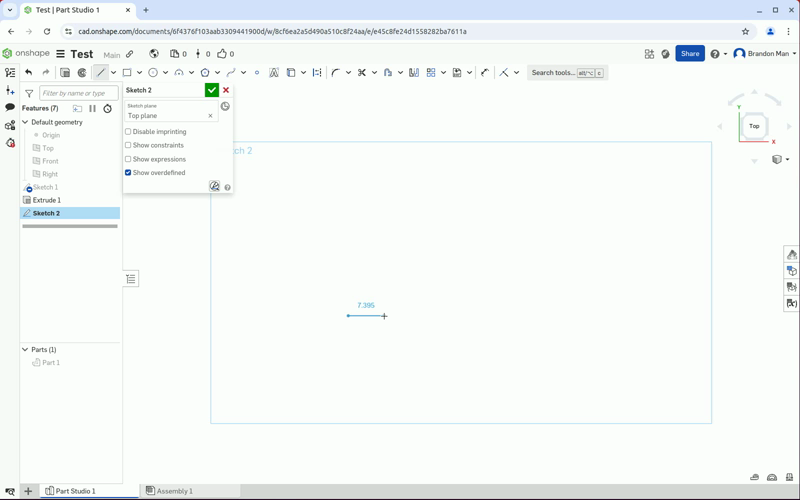
key_down(shift)
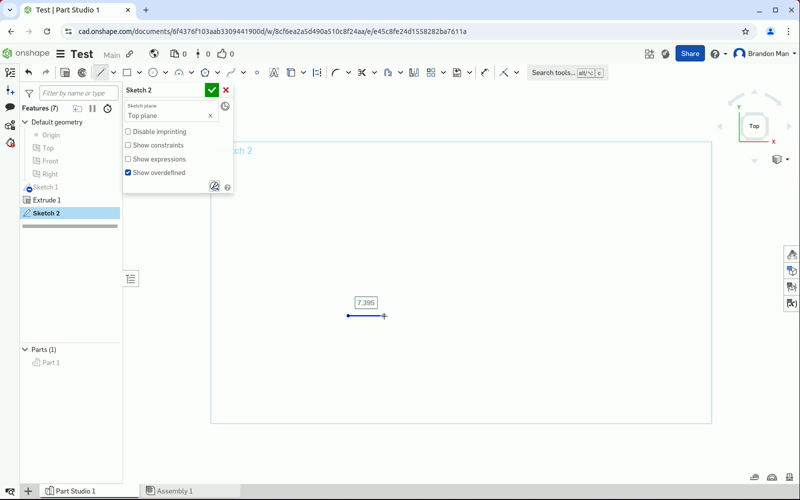
mouse_move(384, 248)
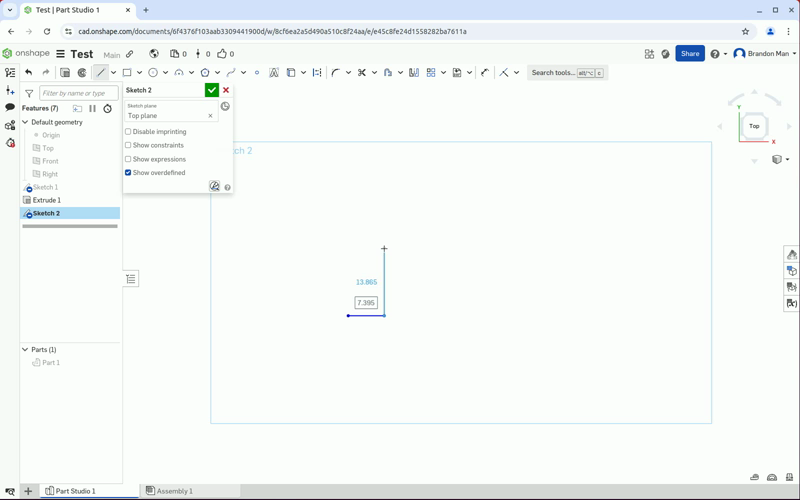
click(384, 248)
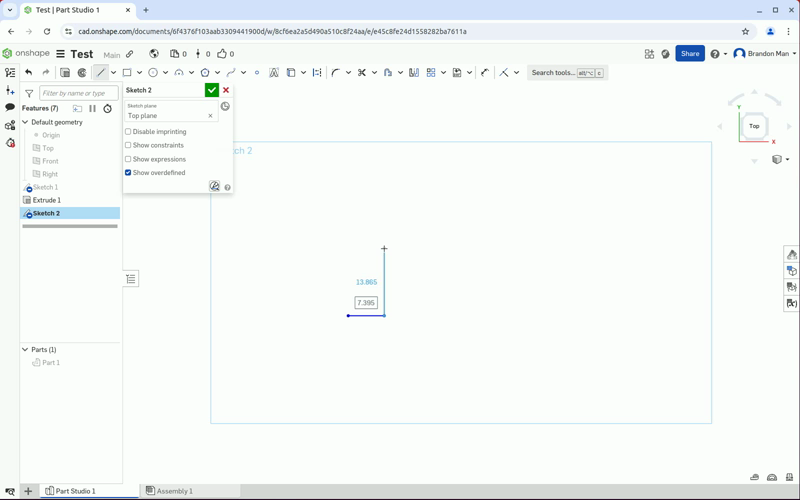
key_up(shift)
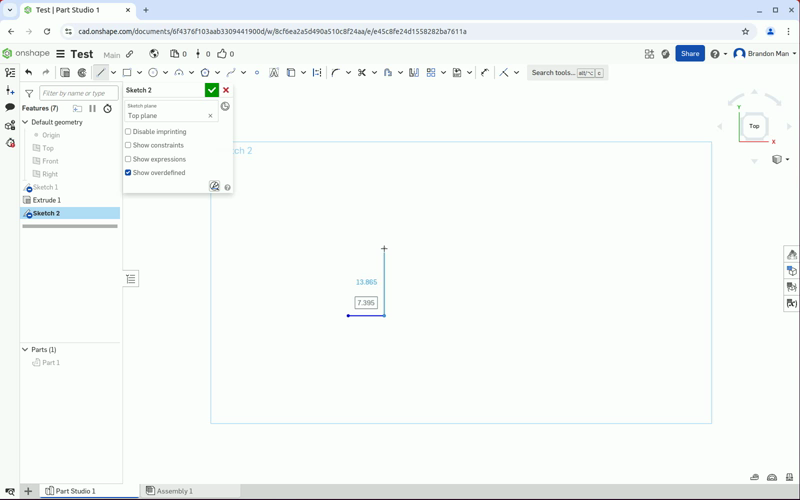
key_down(shift)
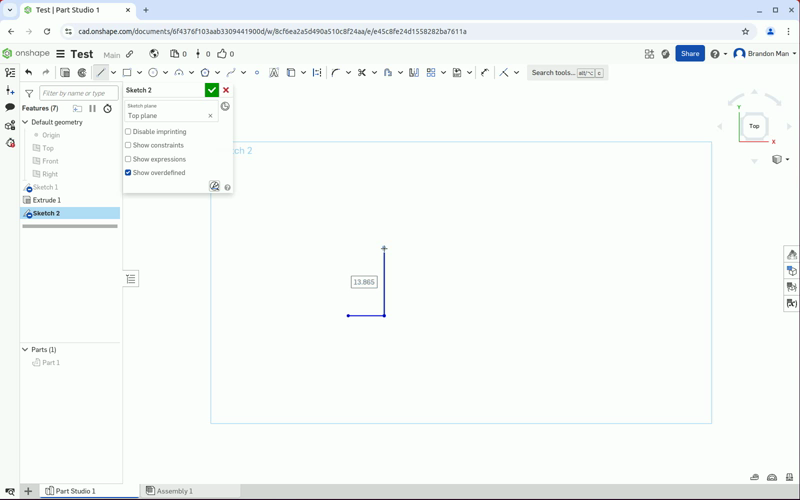
mouse_move(414, 248)
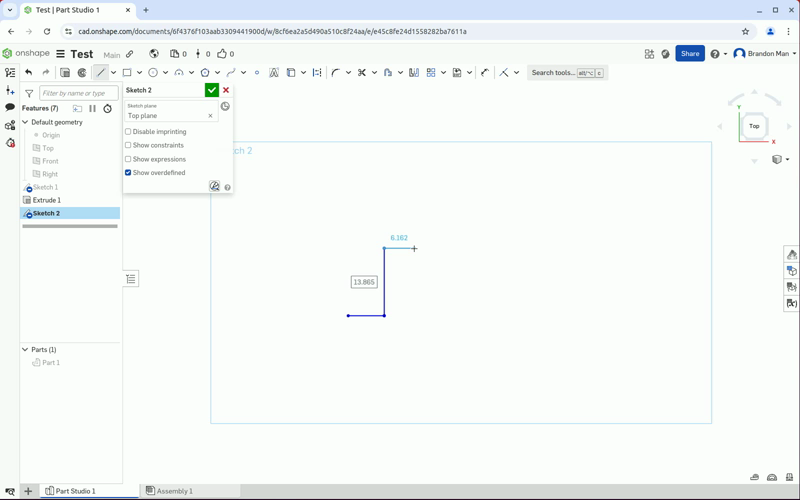
mouse_move(348, 248)
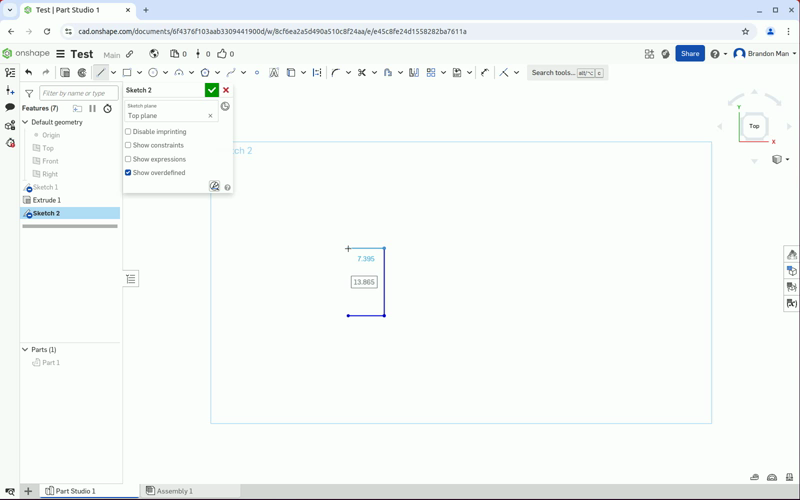
click(348, 248)
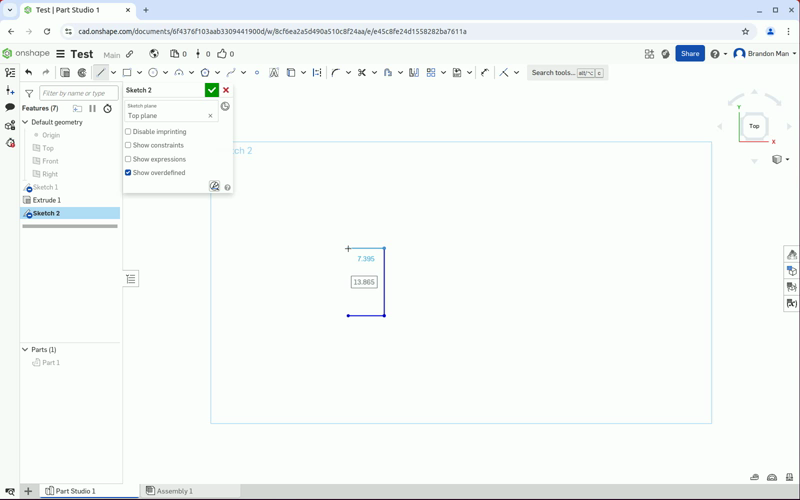
key_up(shift)
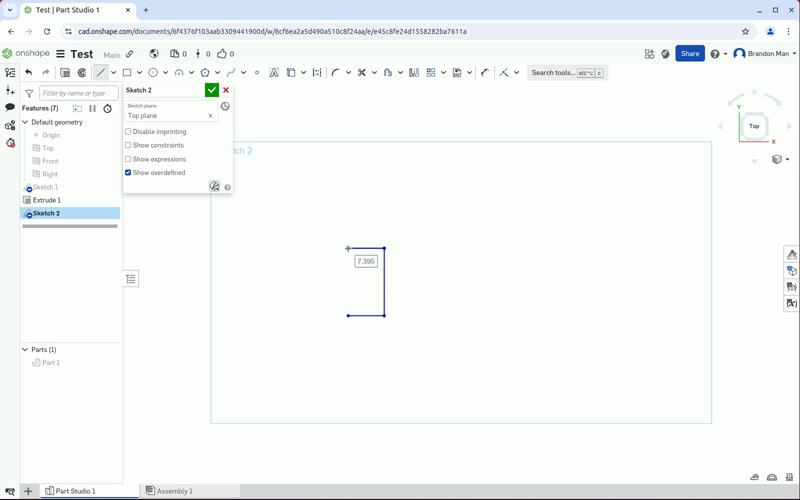
key_down(shift)
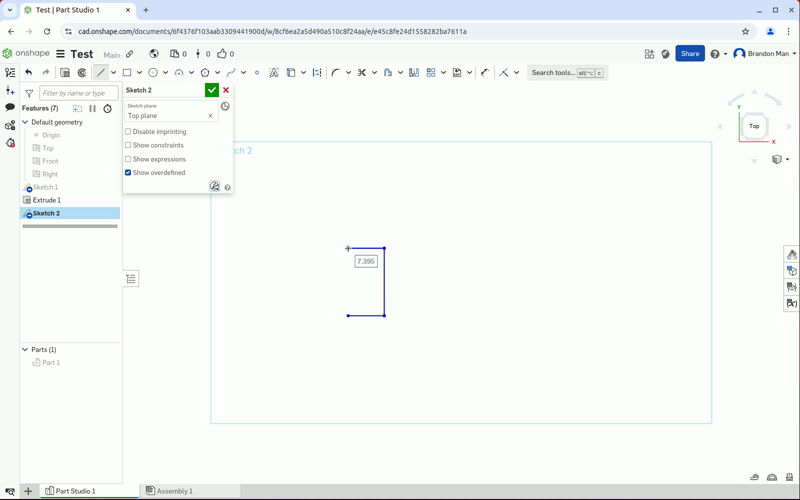
mouse_move(348, 315)
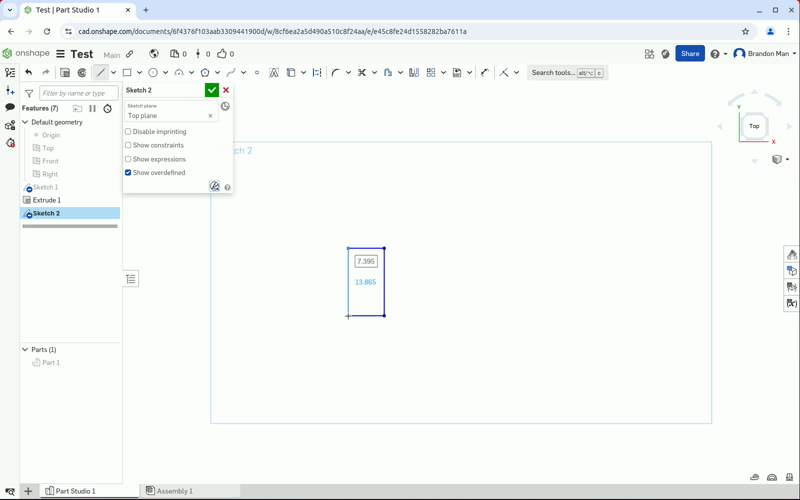
key_up(shift)
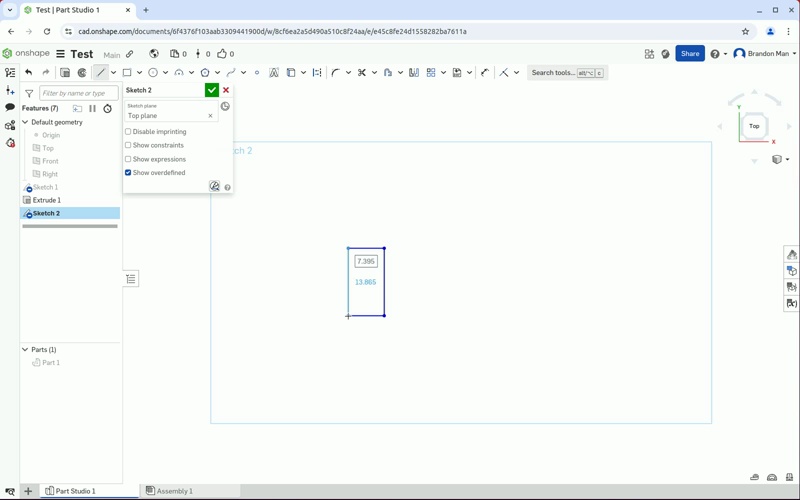
click(348, 315)
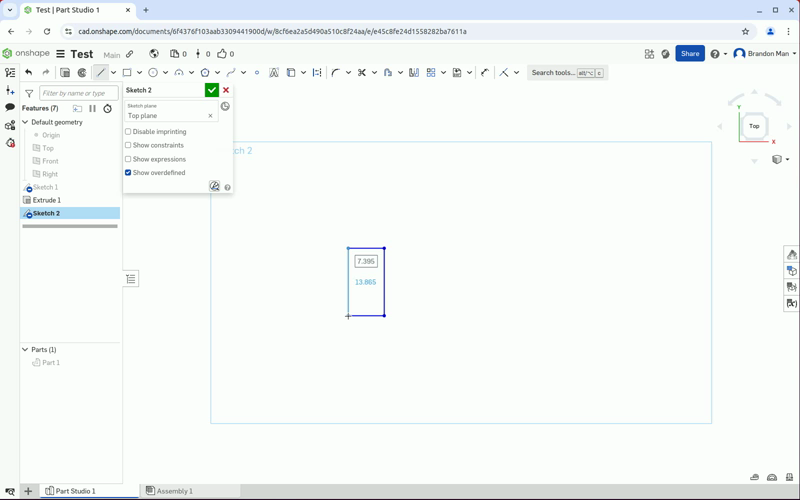
key(esc)
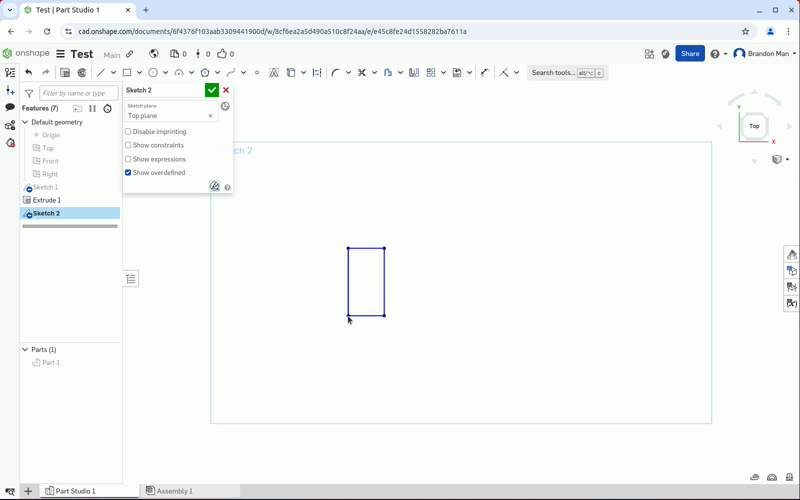
mouse_move(368, 284)
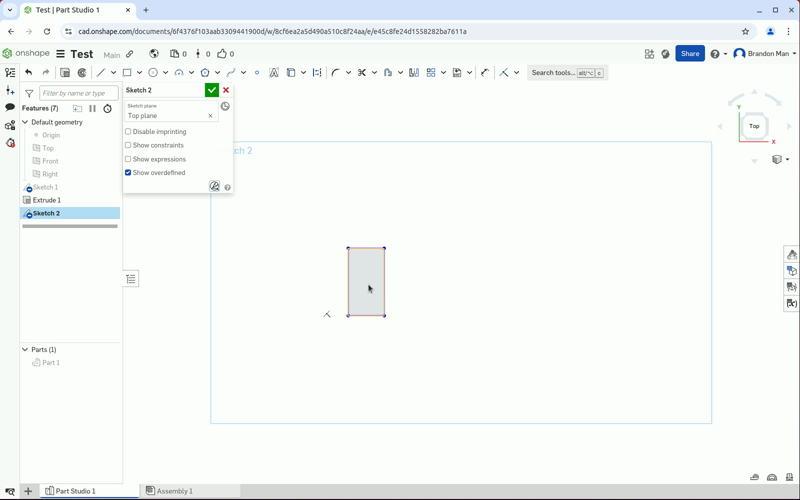
click(368, 284)
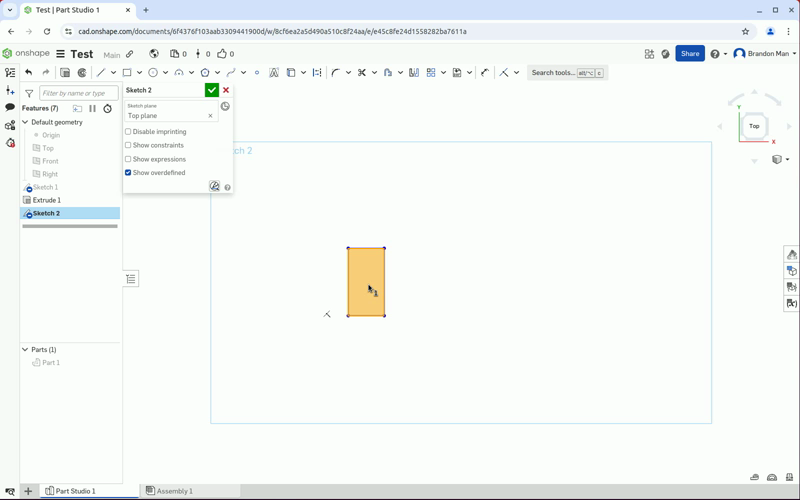
mouse_move(73, 352)
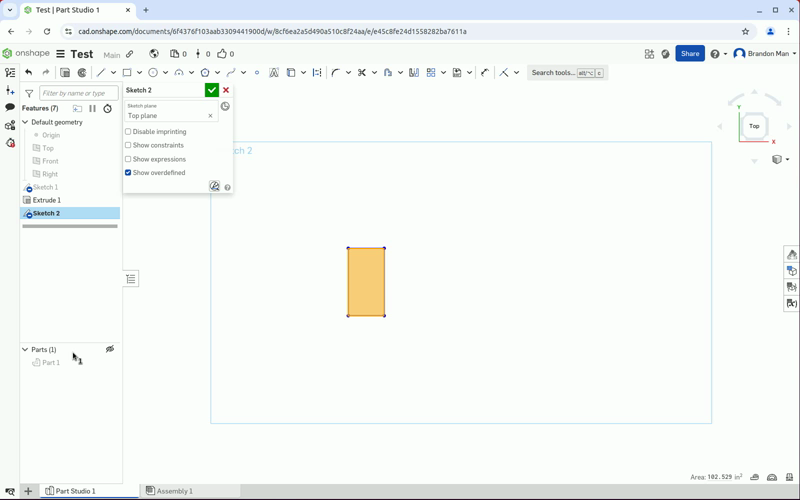
key(shift+y)
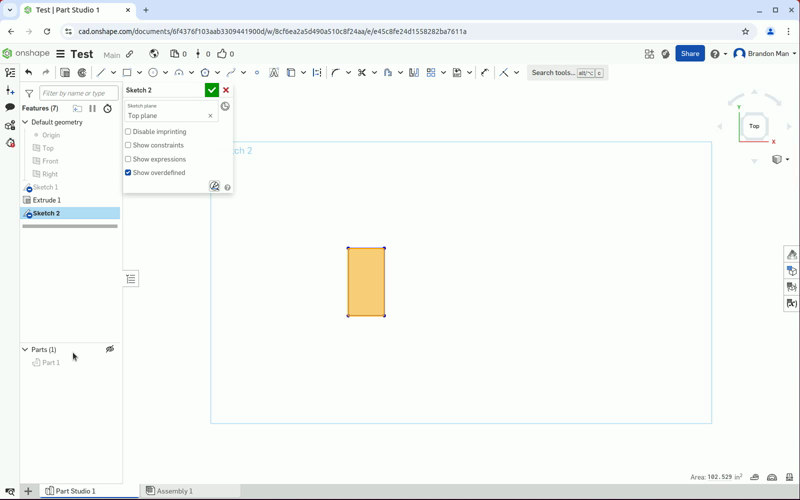
key(shift+e)
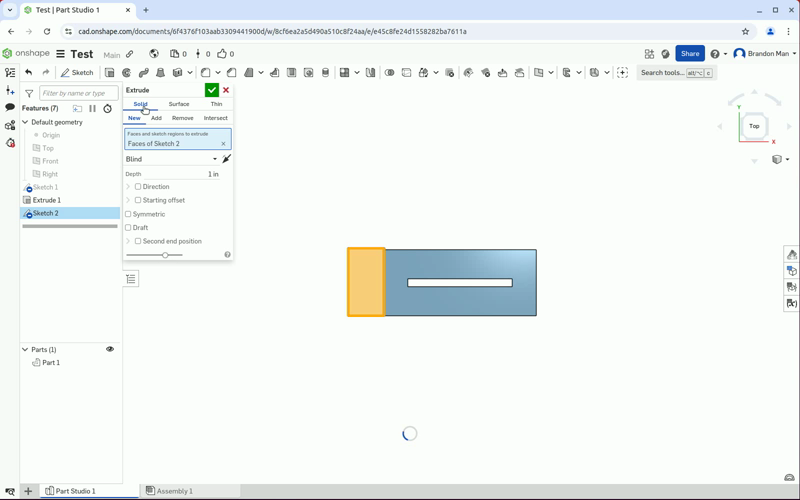
mouse_move(143, 106)
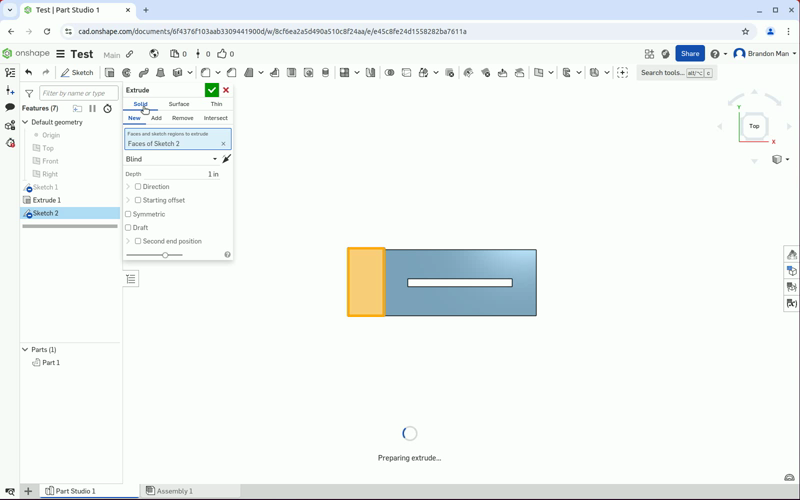
click(143, 106)
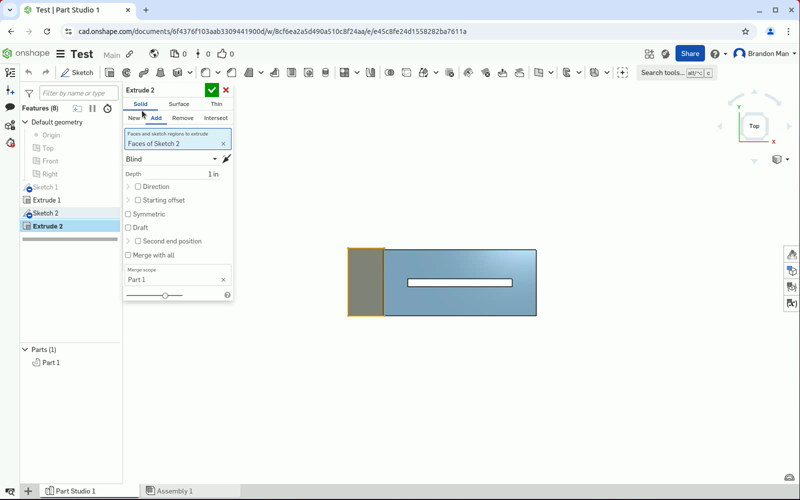
mouse_move(137, 120)
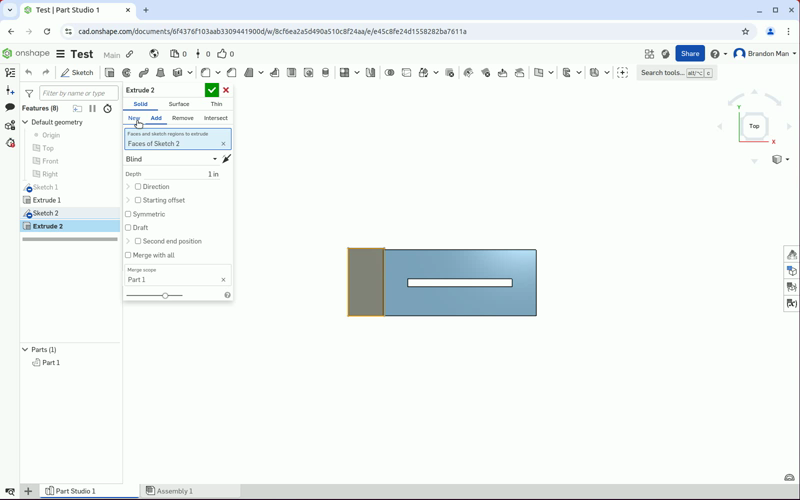
click(137, 120)
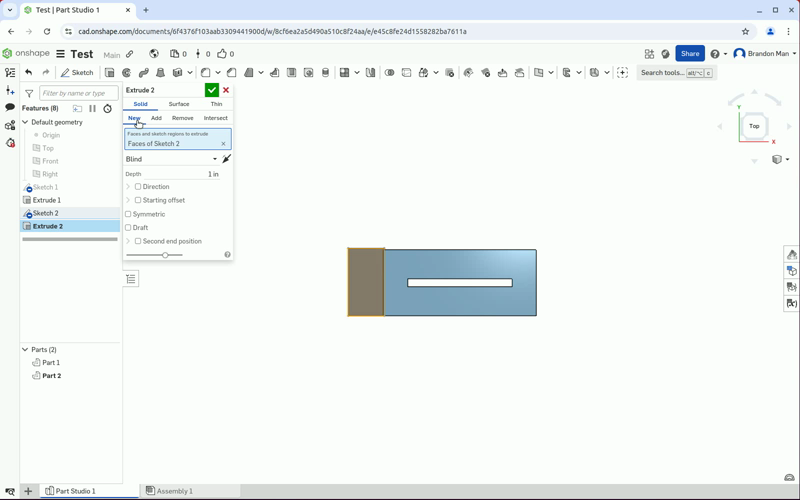
key(tab, 4)
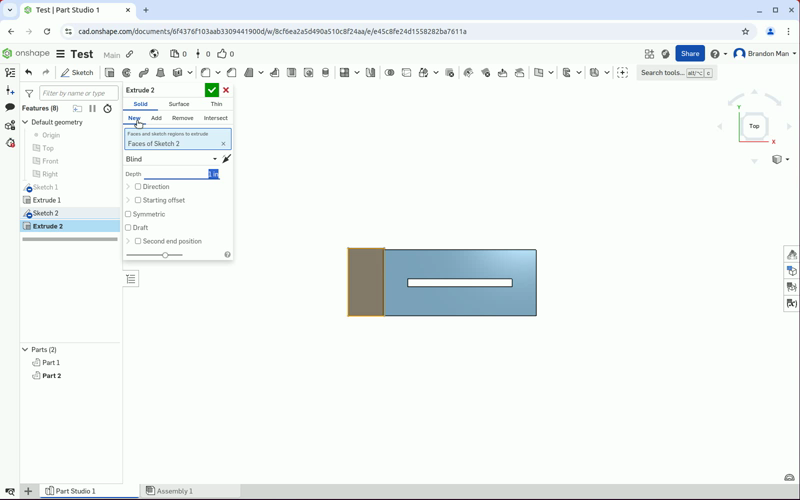
text(2.407)
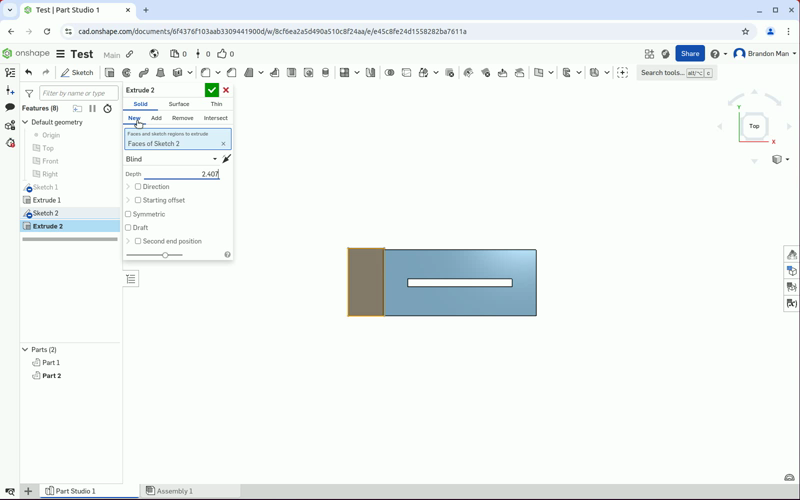
key(enter)
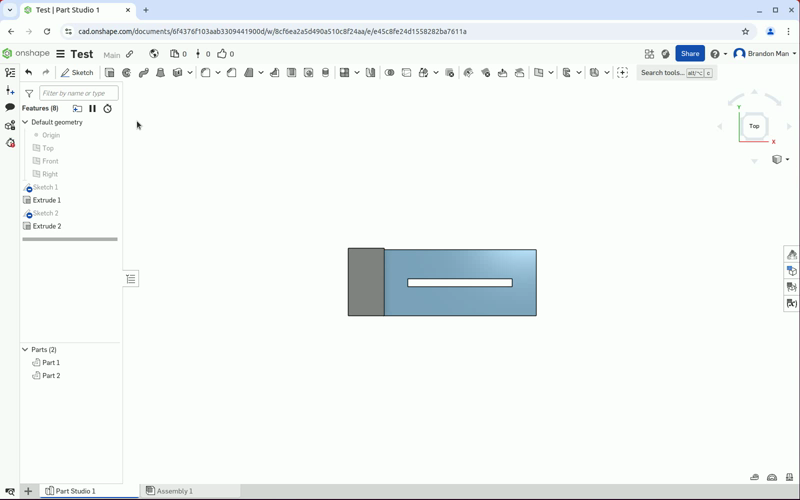
key(shift+h)
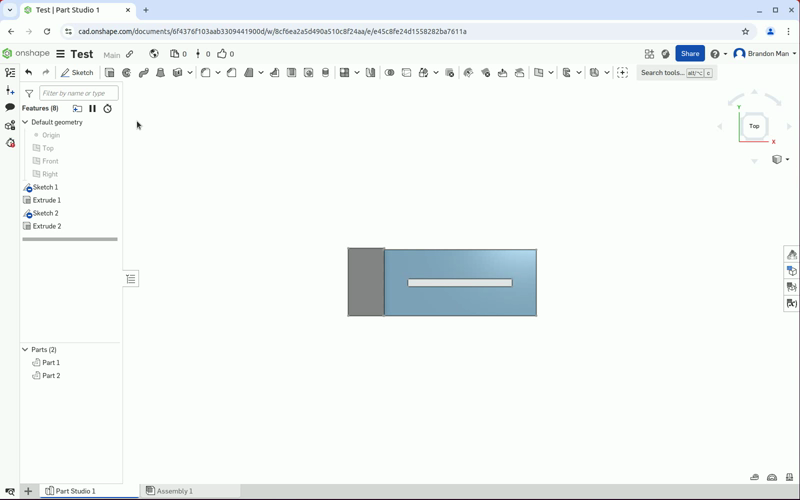
key(shift+h)
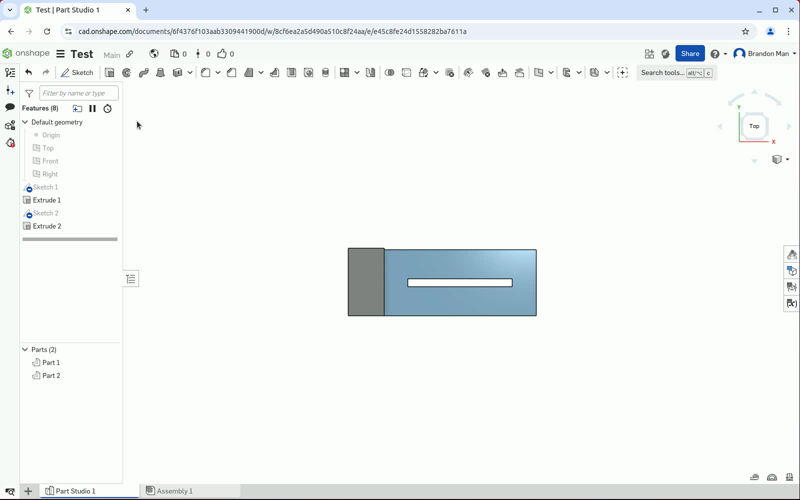
mouse_move(73, 189)
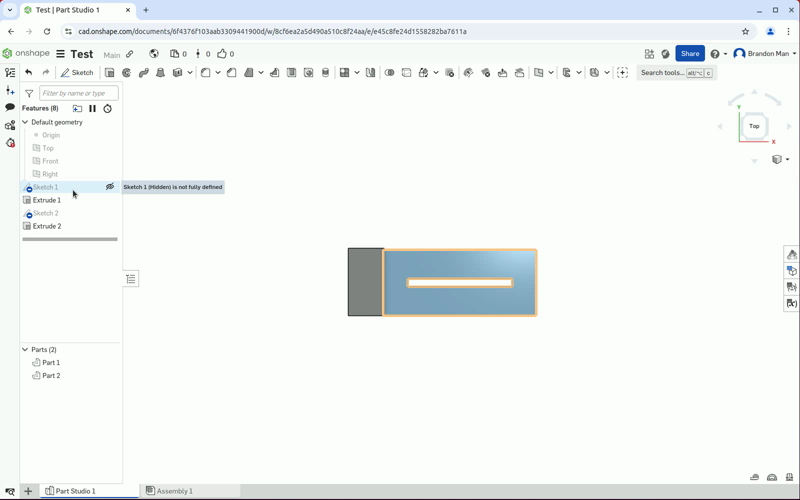
click(73, 189)
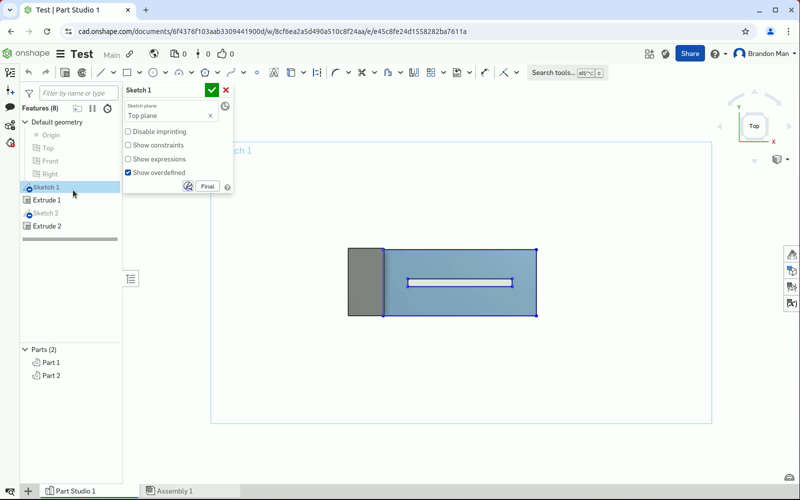
mouse_move(229, 92)
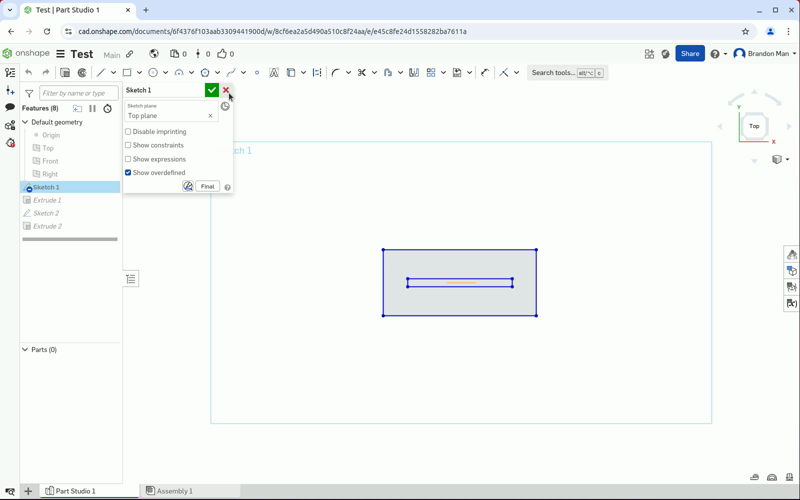
click(229, 92)
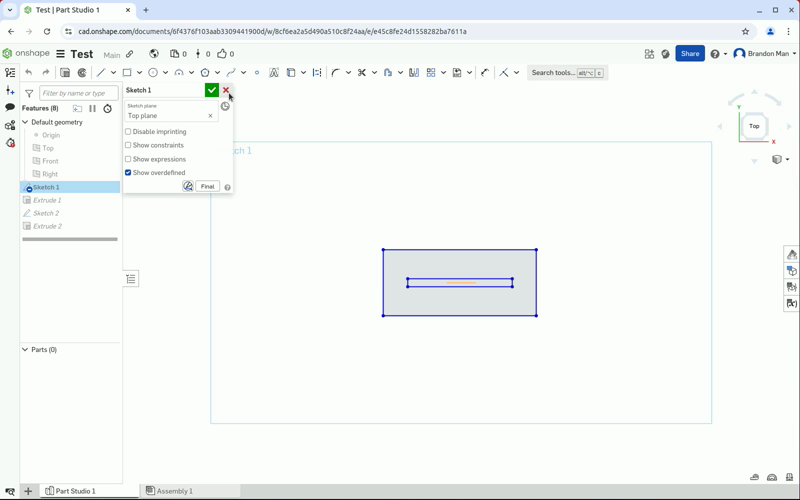
key(shift+s)
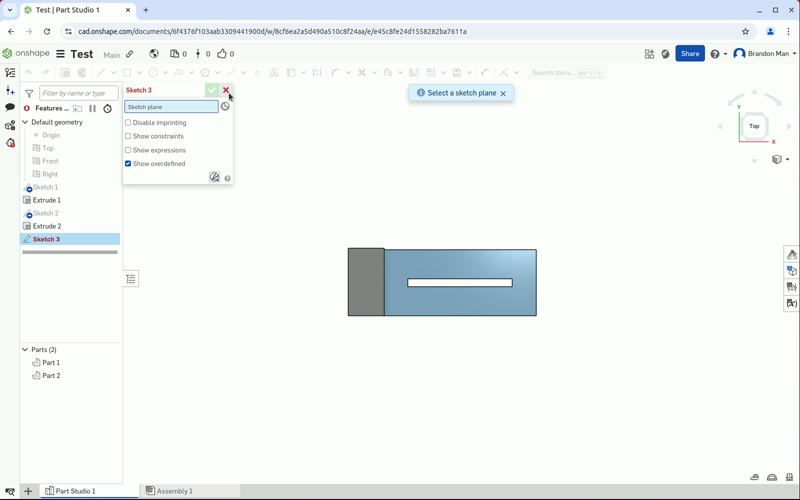
mouse_move(73, 150)
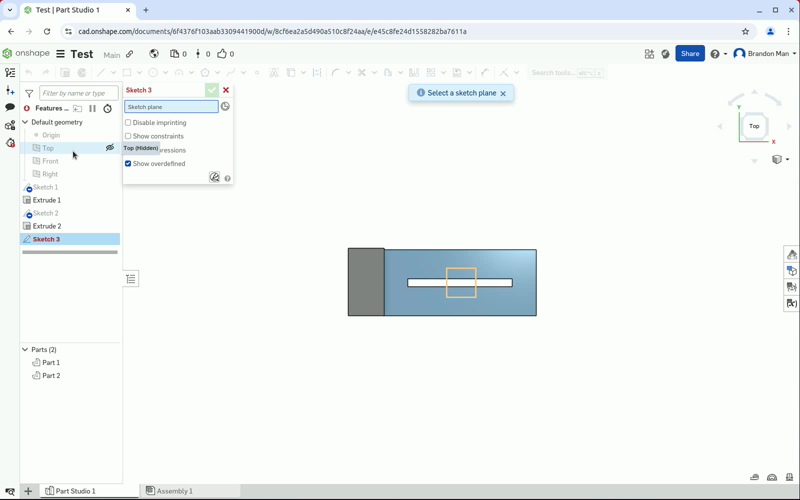
click(73, 150)
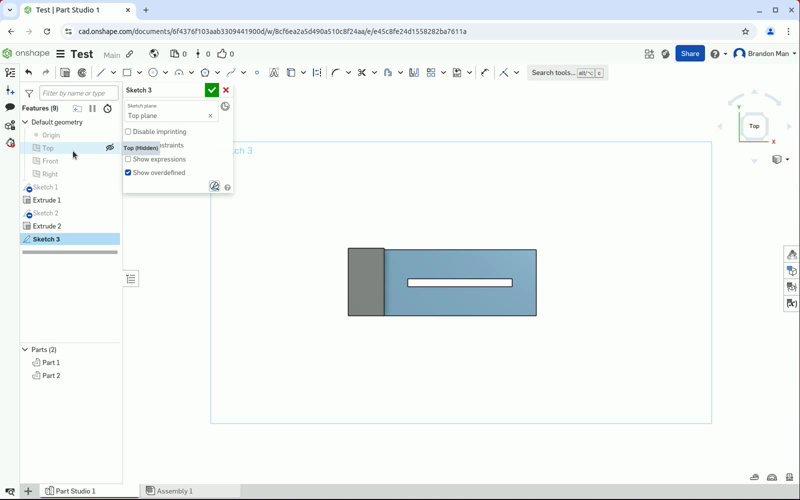
mouse_move(73, 352)
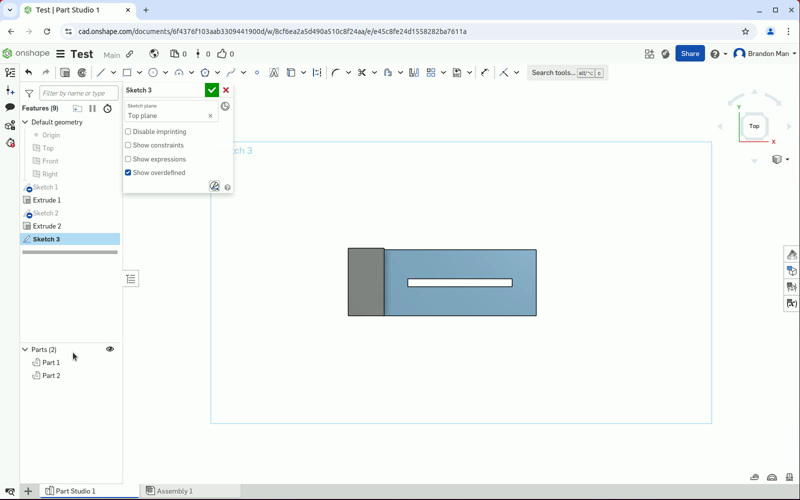
key(y)
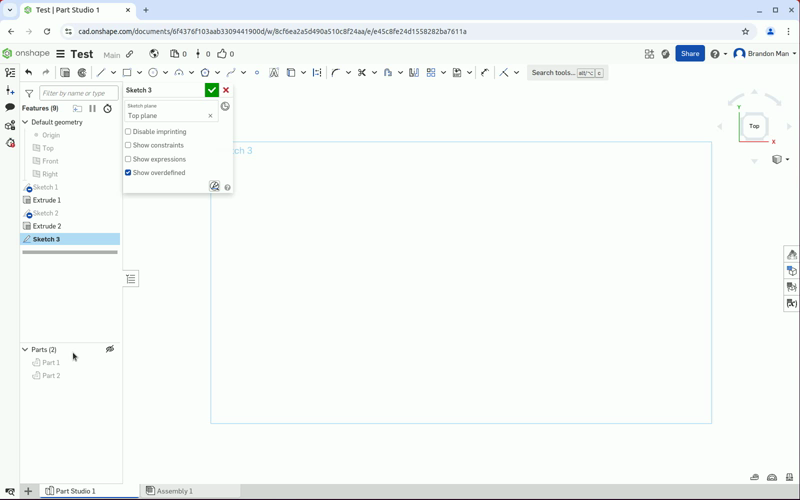
key(l)
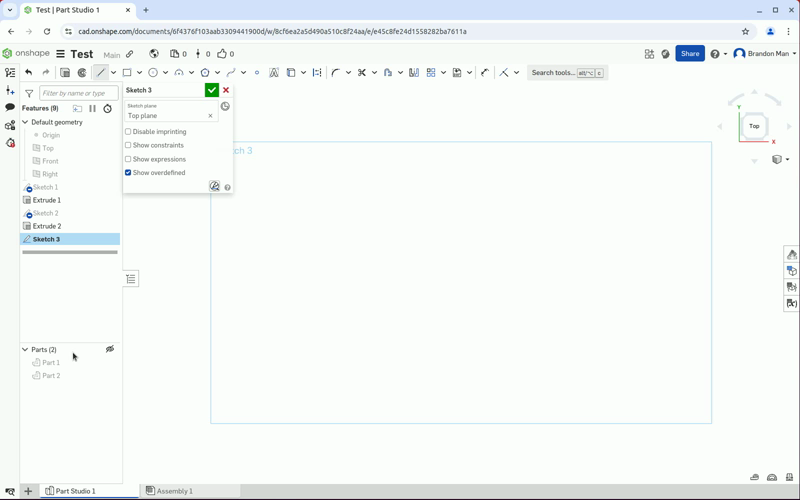
key_down(shift)
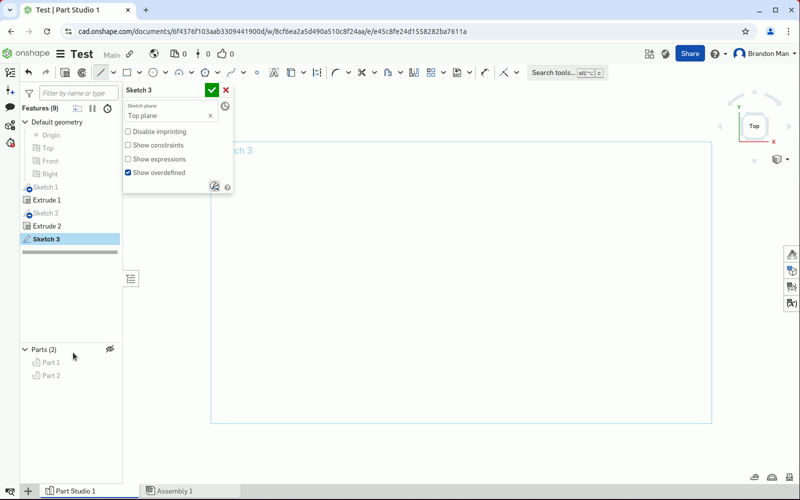
mouse_move(538, 315)
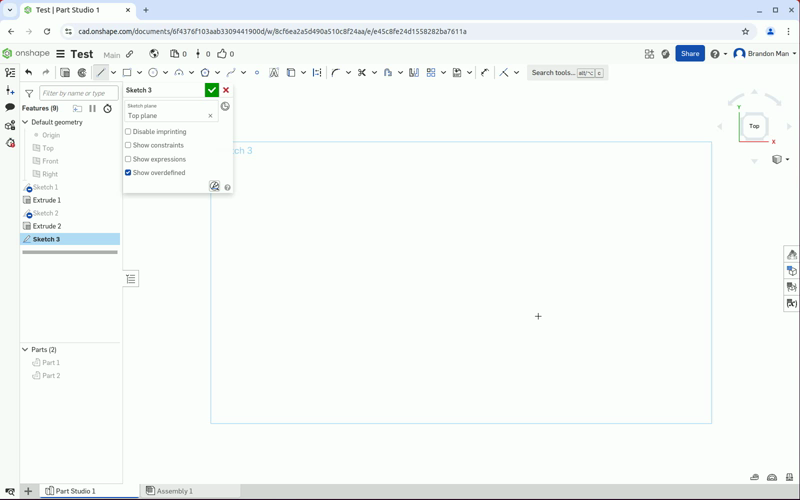
click(538, 315)
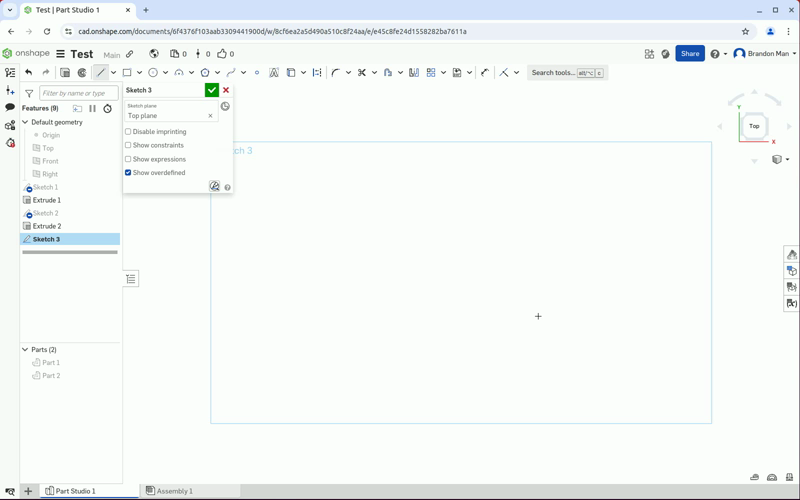
key_up(shift)
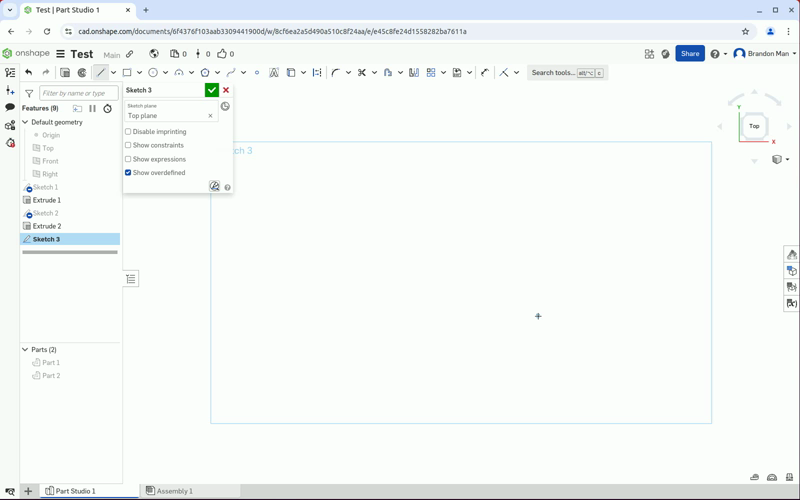
key_down(shift)
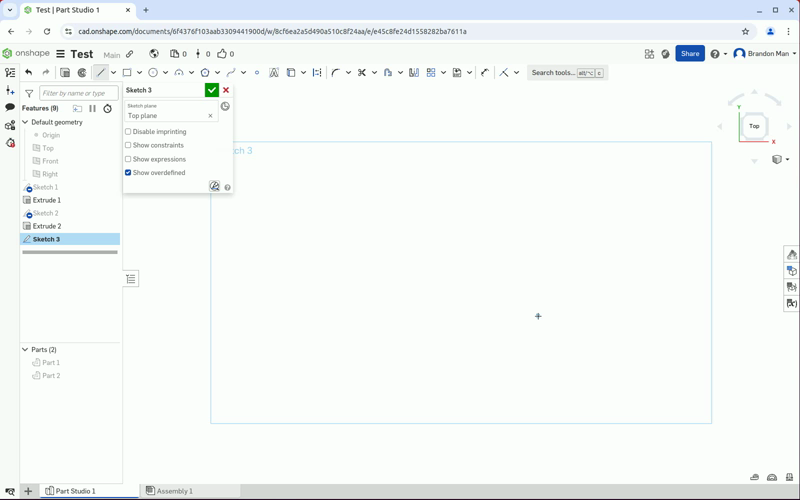
mouse_move(568, 315)
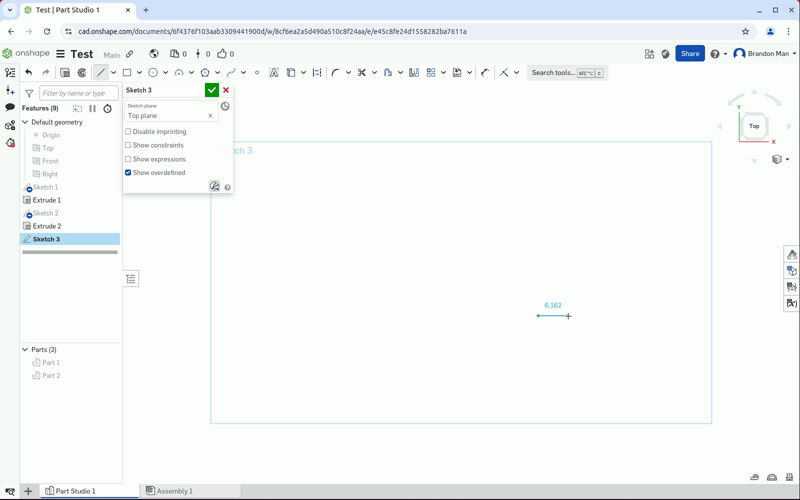
mouse_move(574, 315)
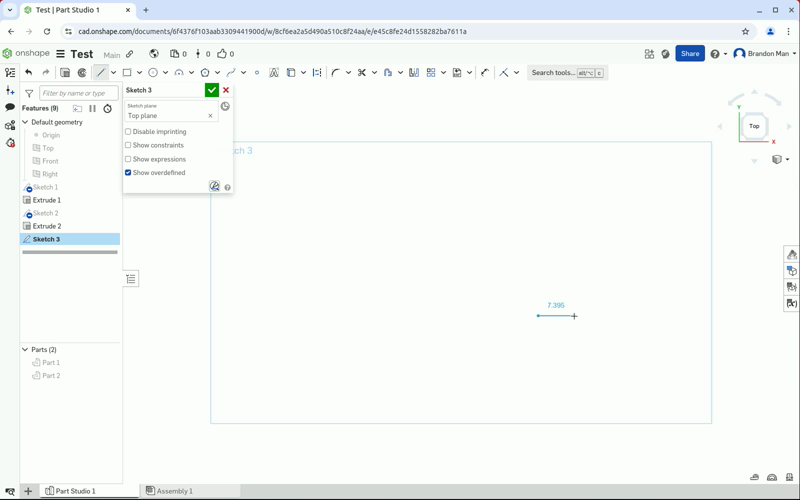
click(574, 315)
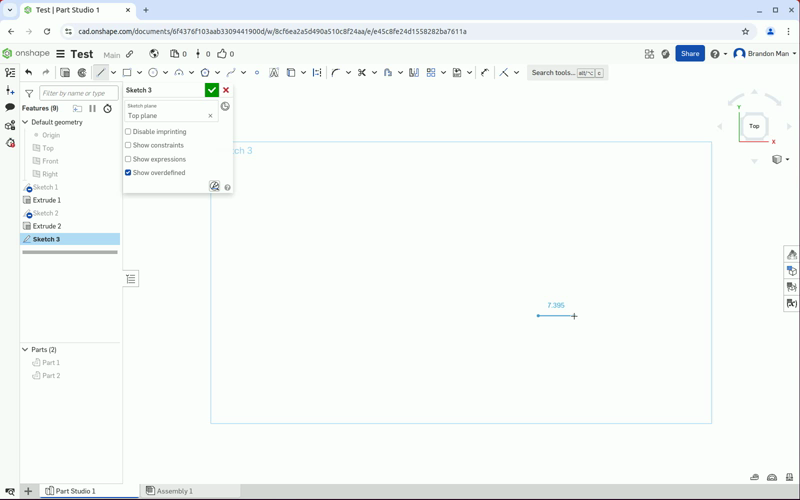
key_up(shift)
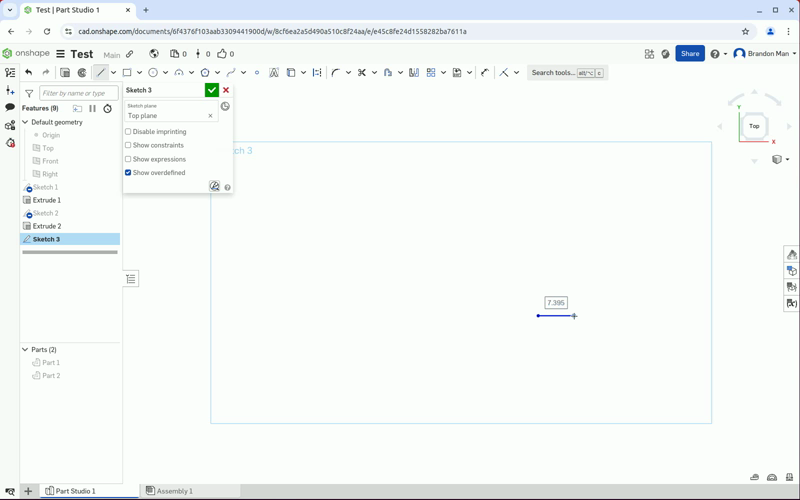
key_down(shift)
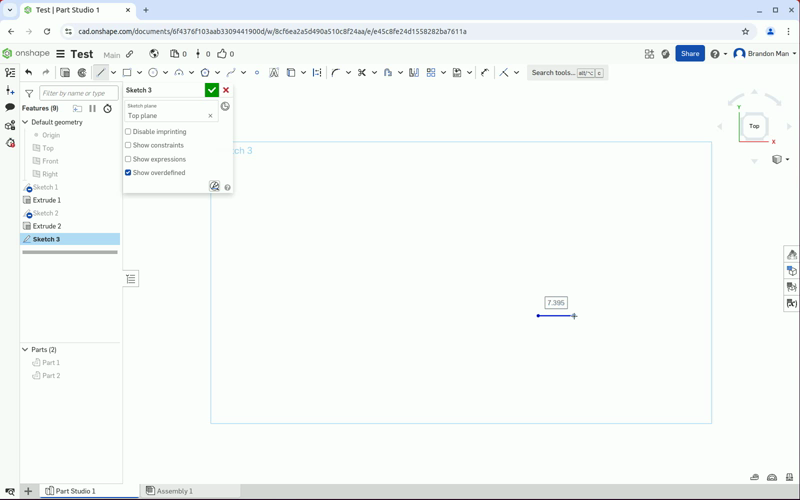
mouse_move(574, 248)
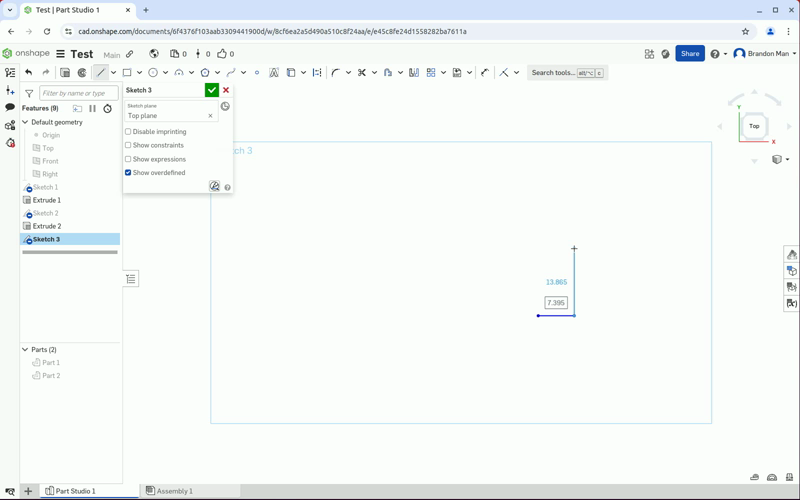
click(574, 248)
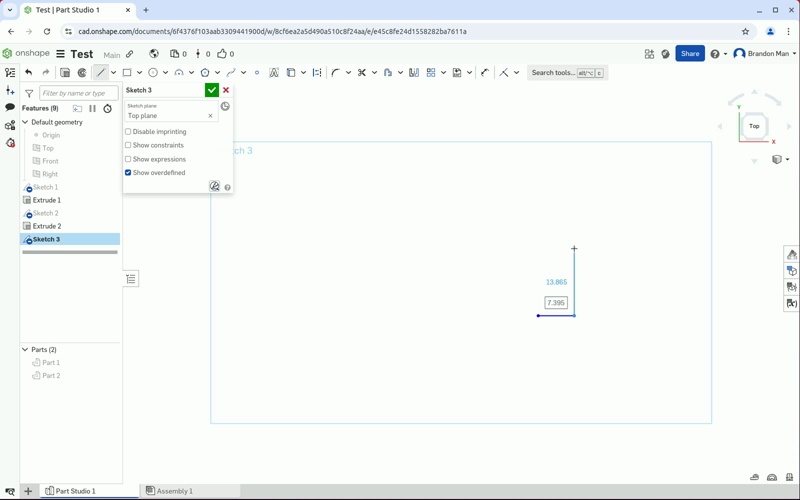
key_up(shift)
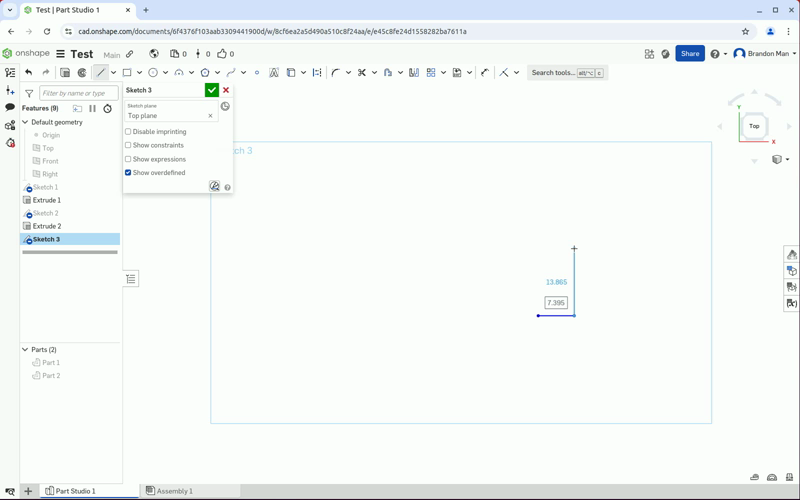
key_down(shift)
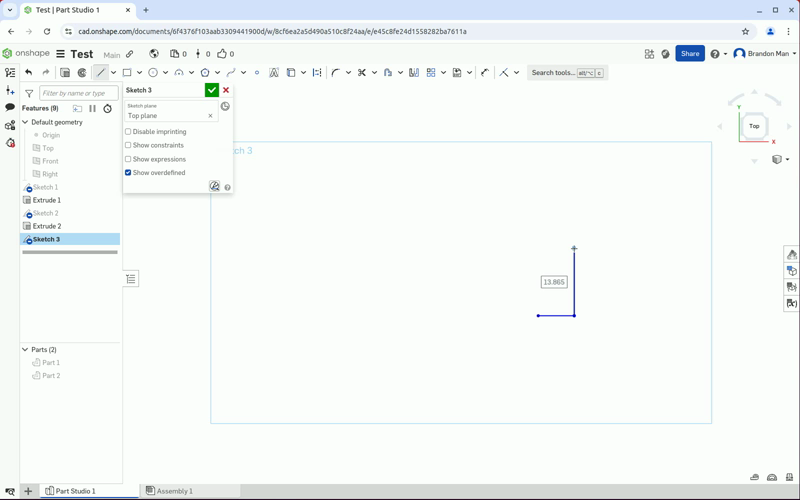
mouse_move(589, 248)
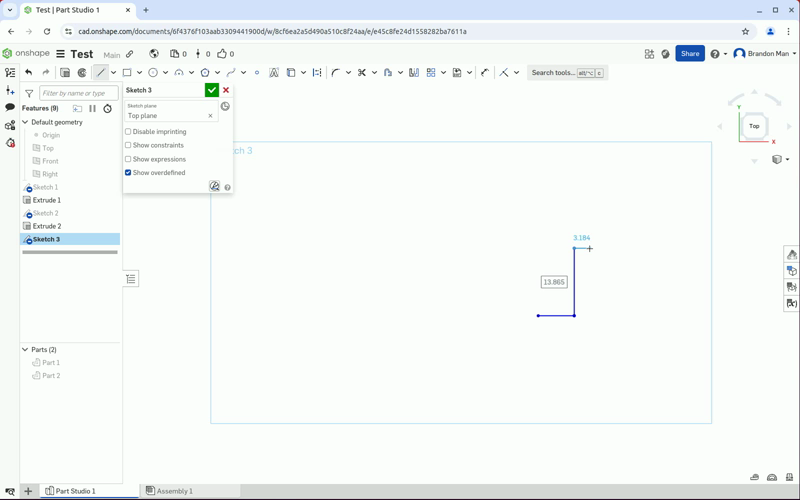
mouse_move(538, 248)
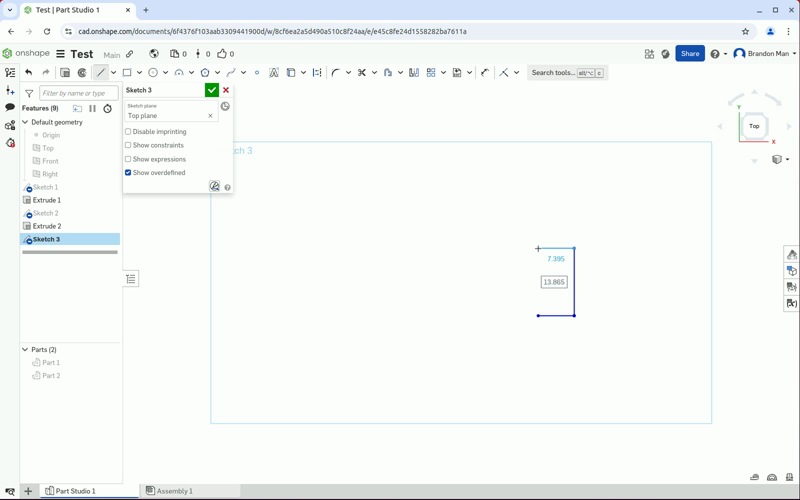
click(538, 248)
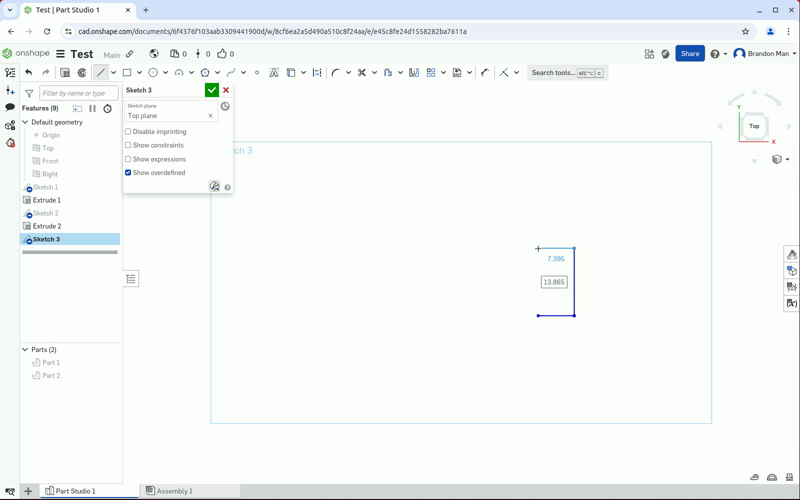
key_up(shift)
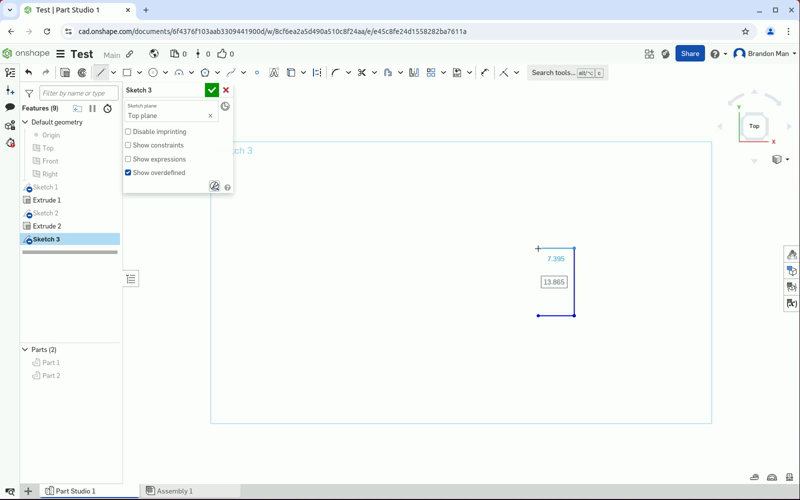
key_down(shift)
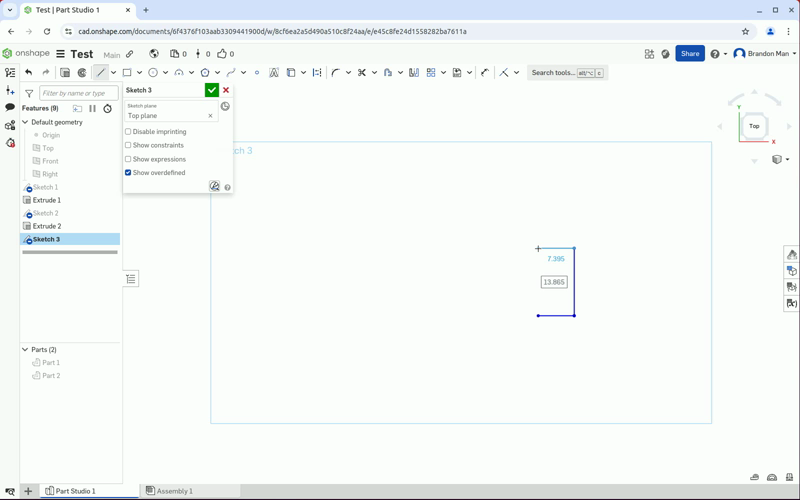
mouse_move(538, 315)
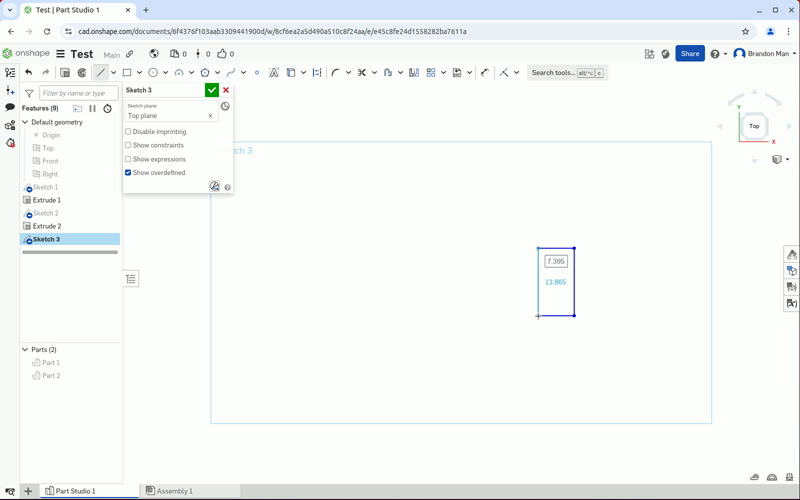
key_up(shift)
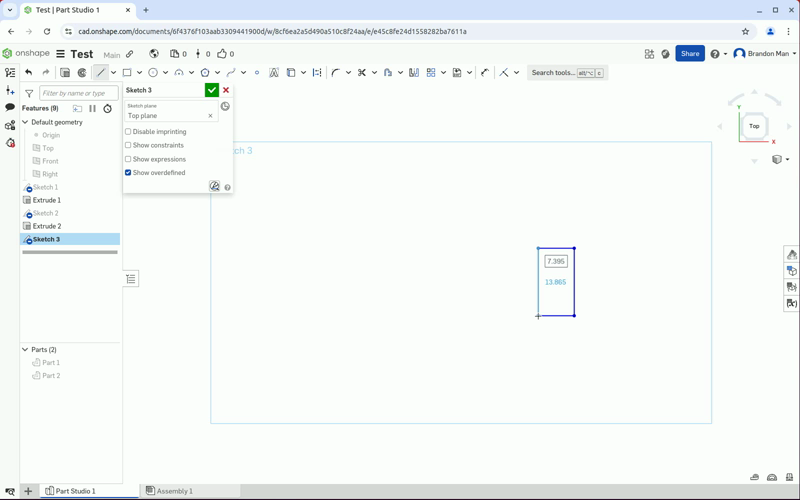
click(538, 315)
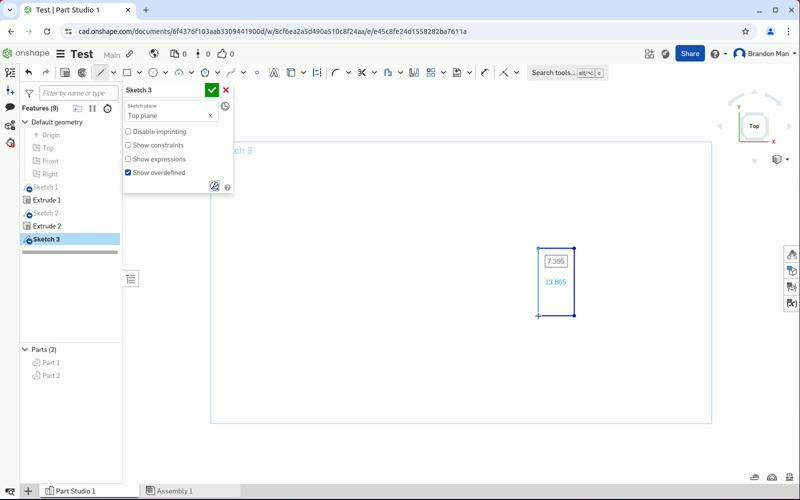
key(esc)
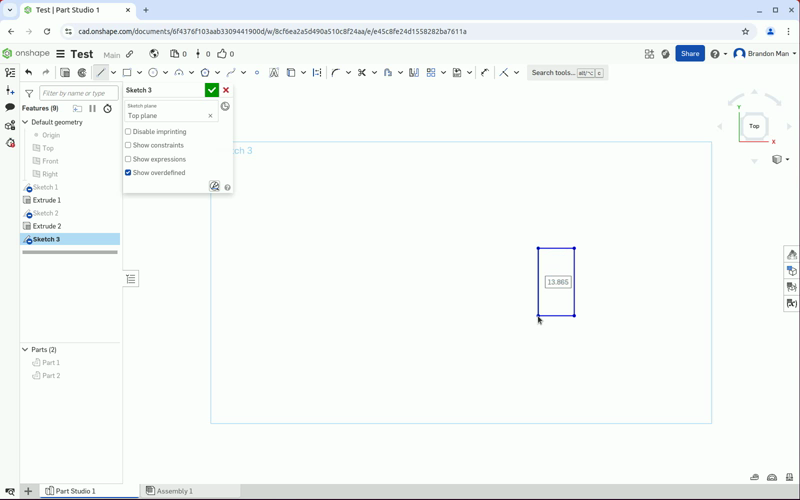
mouse_move(555, 282)
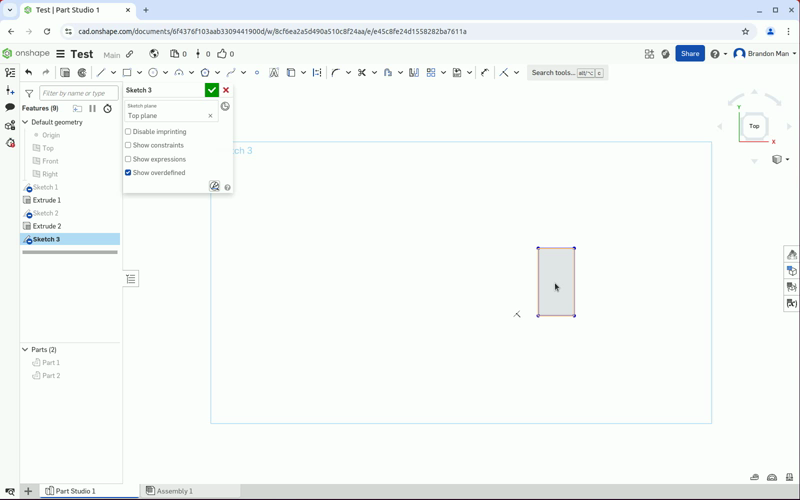
click(555, 282)
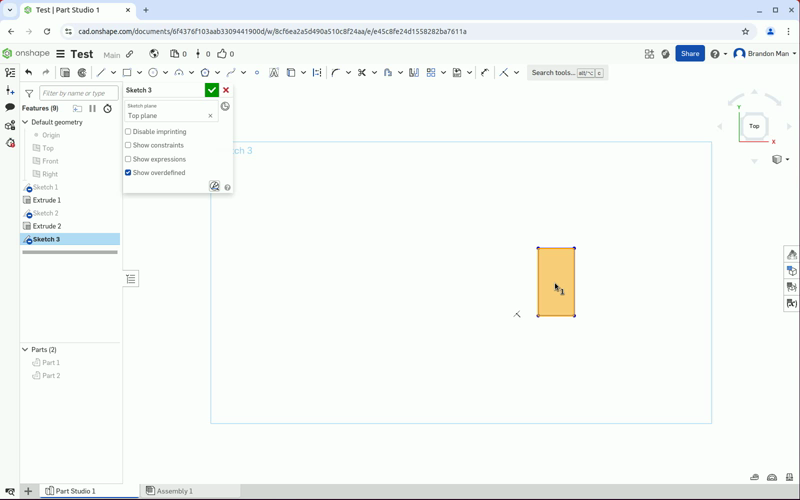
mouse_move(73, 352)
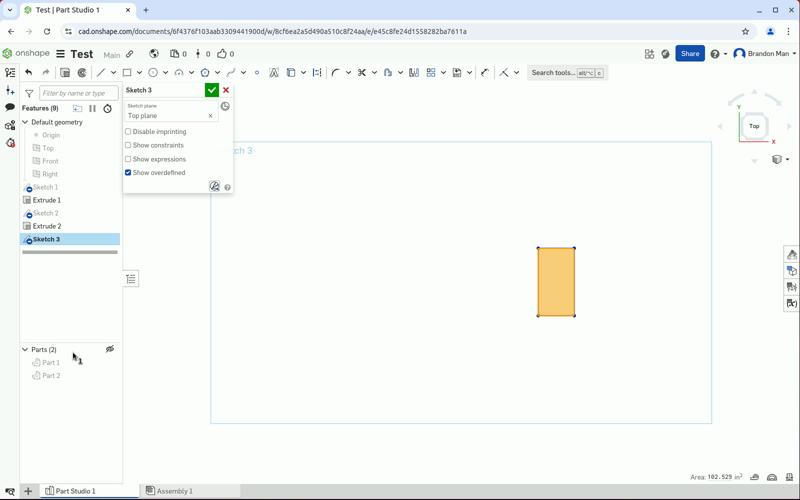
key(shift+y)
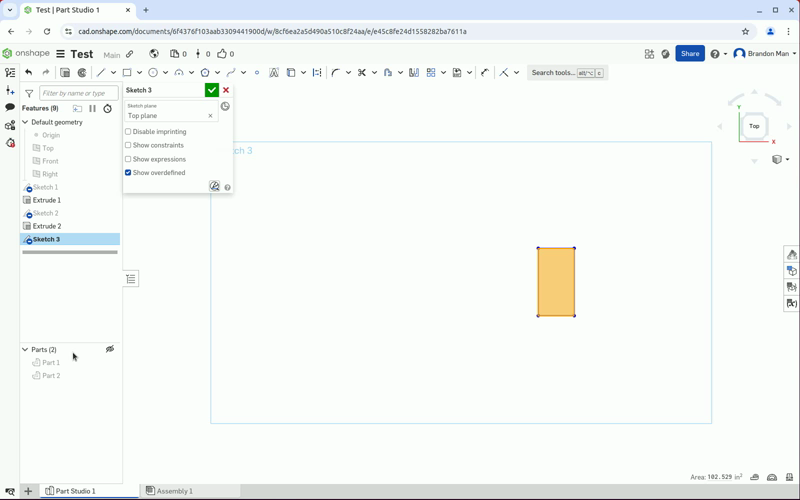
key(shift+e)
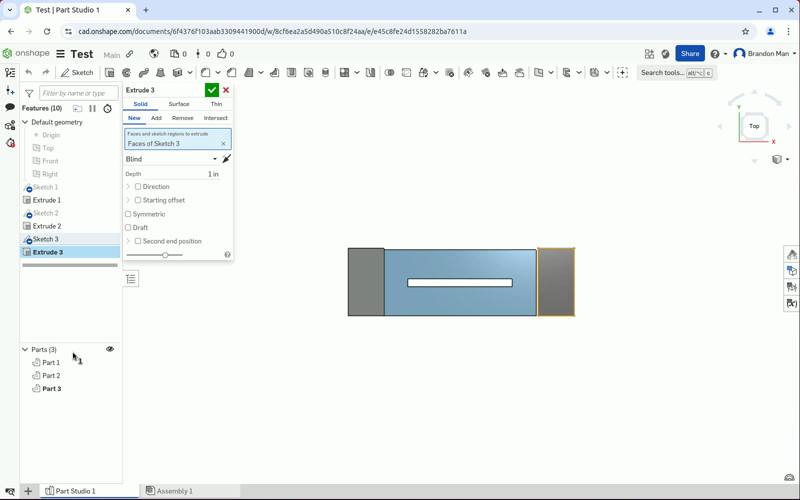
mouse_move(143, 106)
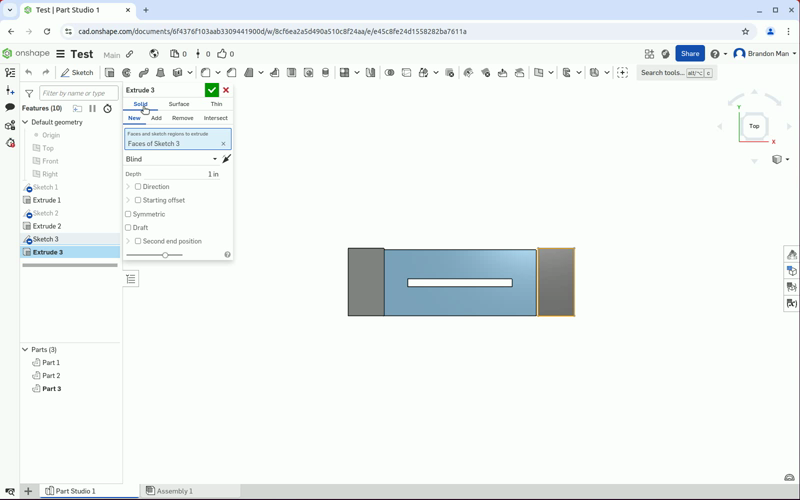
click(143, 106)
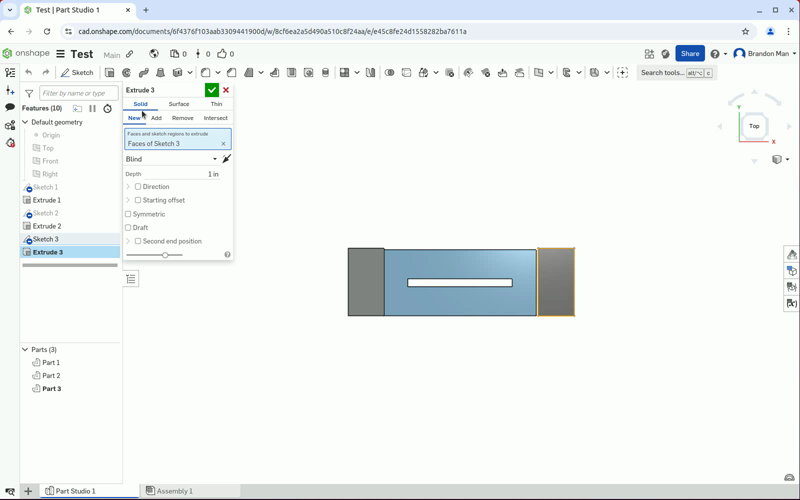
mouse_move(137, 120)
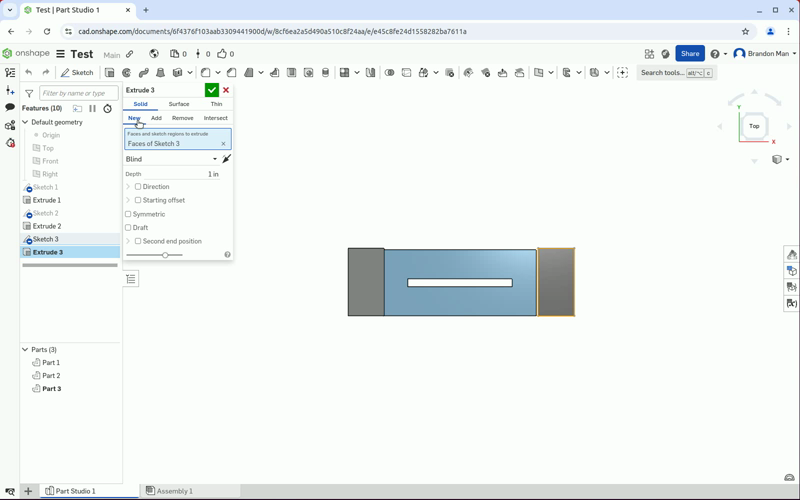
click(137, 120)
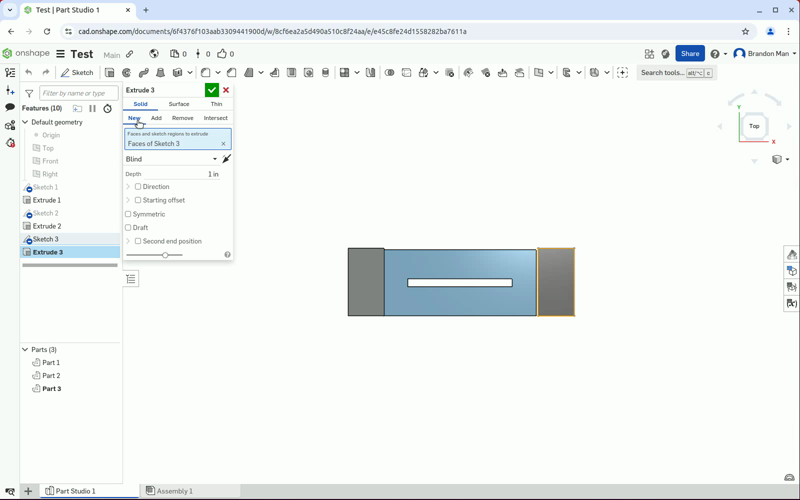
key(tab, 4)
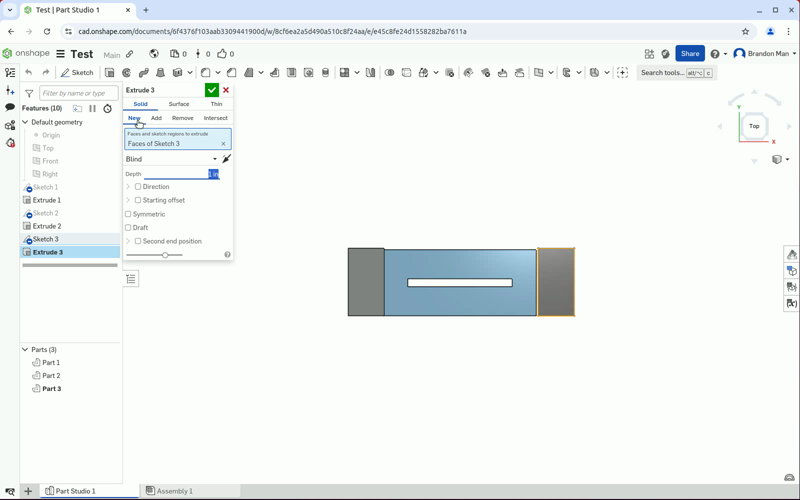
text(2.407)
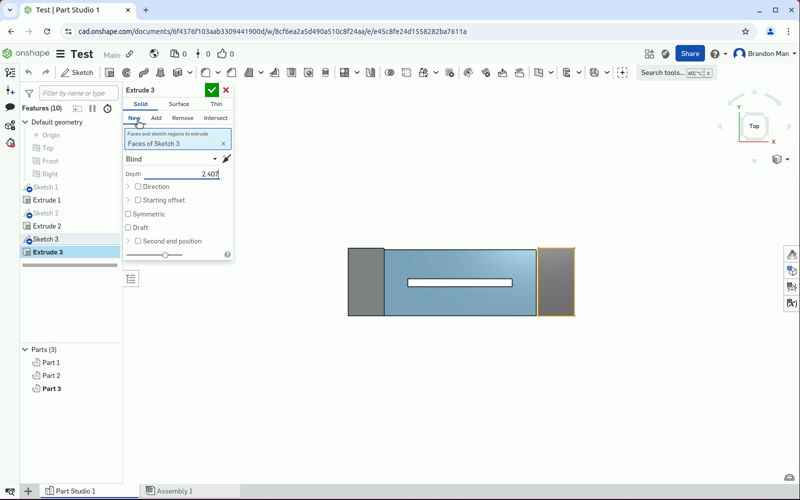
key(enter)
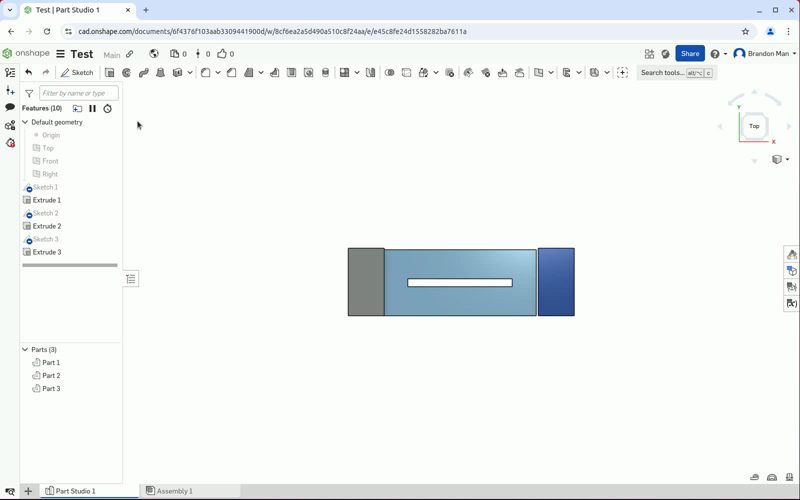
key(shift+h)
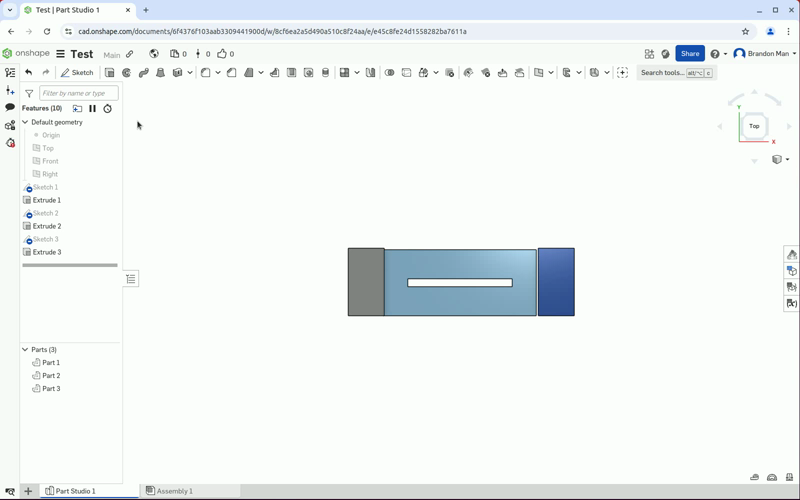
key(shift+h)
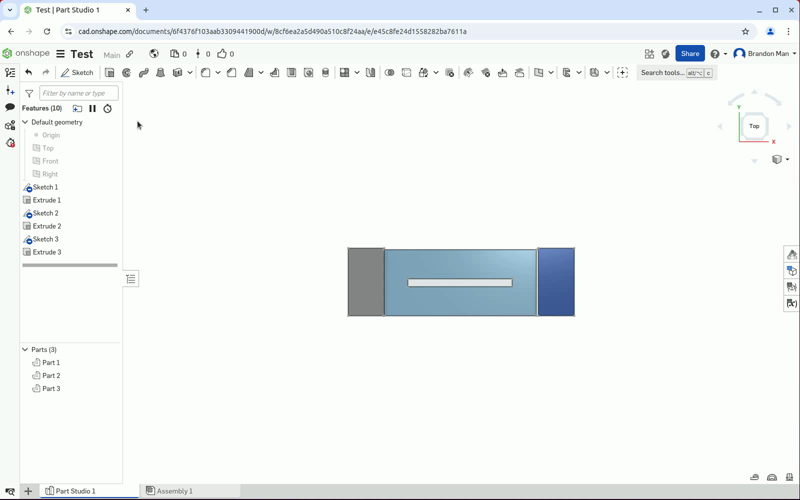
key(shift+7)
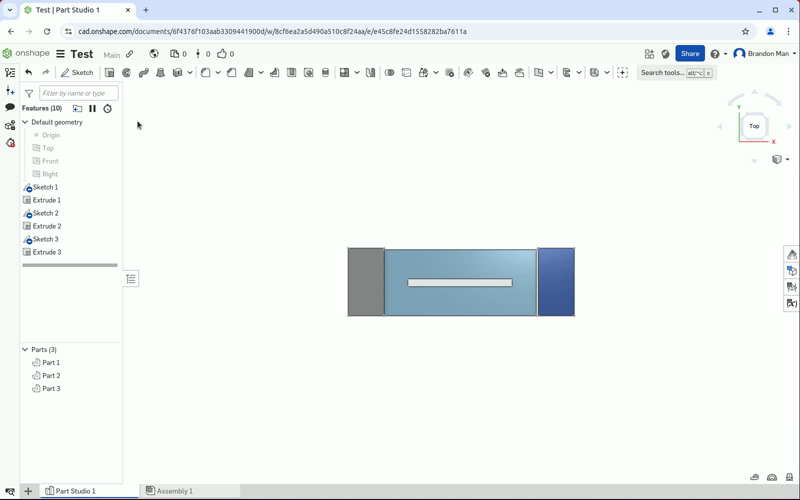
key(up, 3)
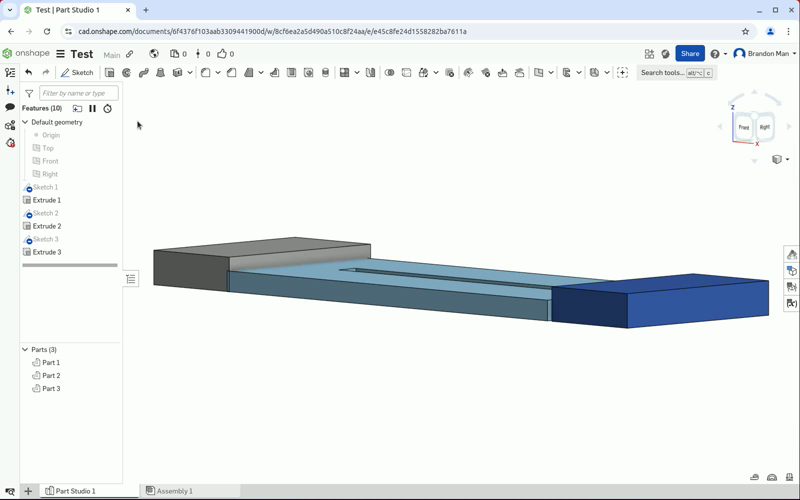
key(left, 3)
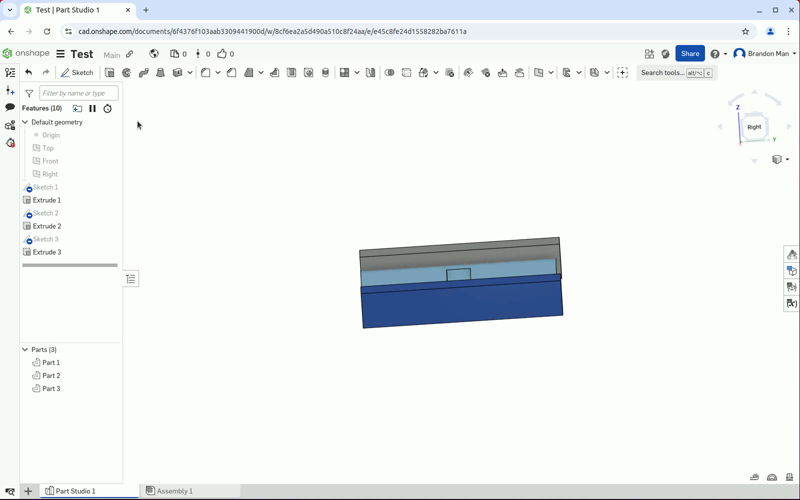
key(right, 3)
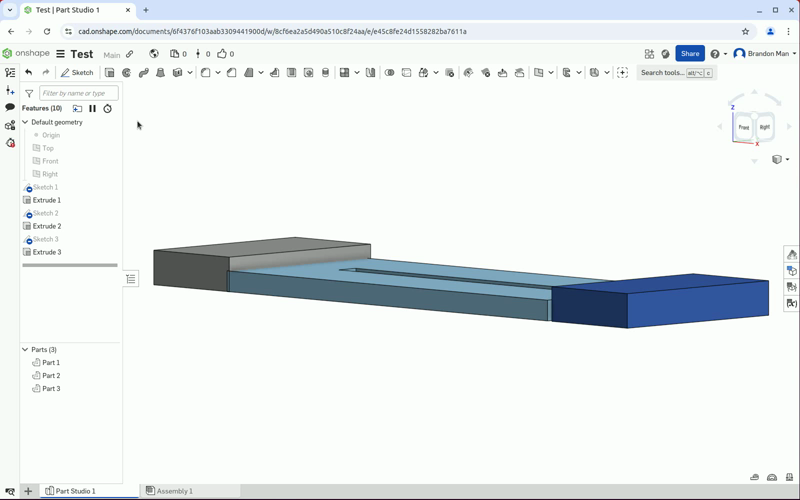
key(down, 3)
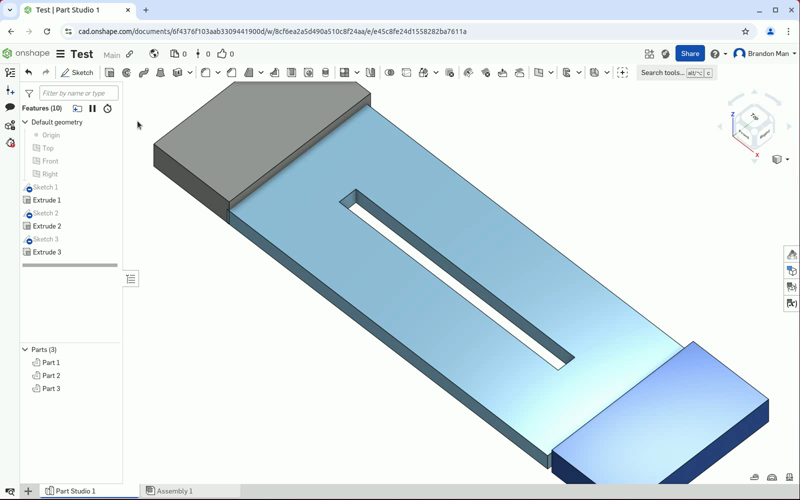
mouse_move(73, 189)
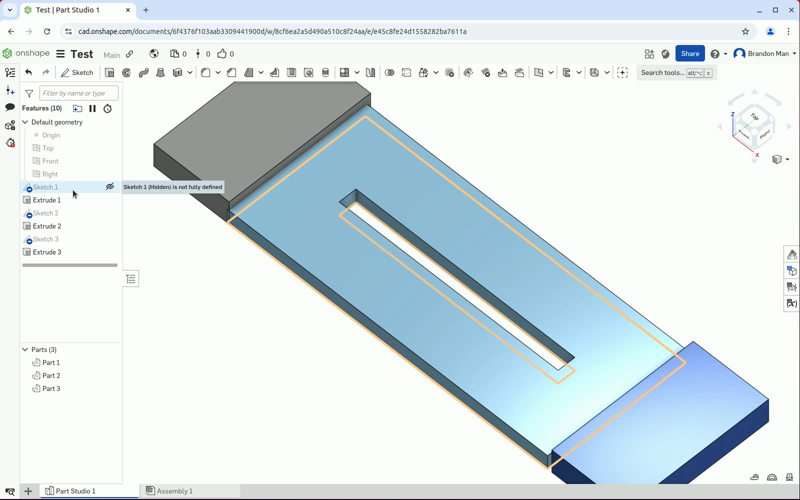
click(73, 189)